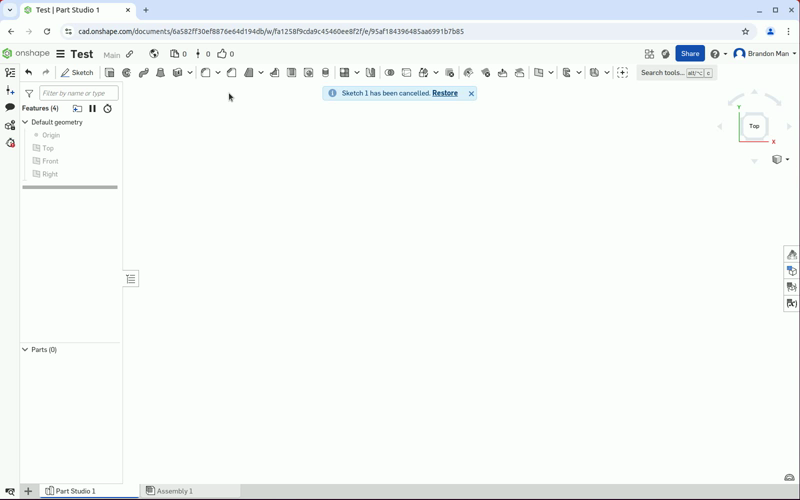
key(shift+h)
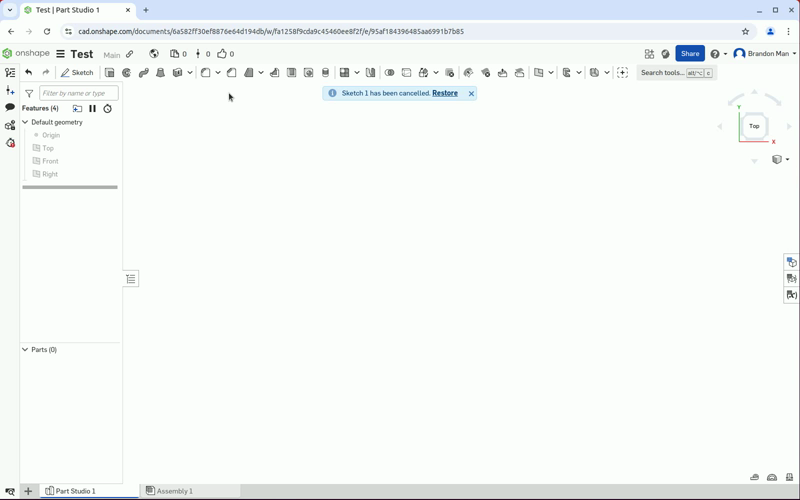
mouse_move(73, 352)
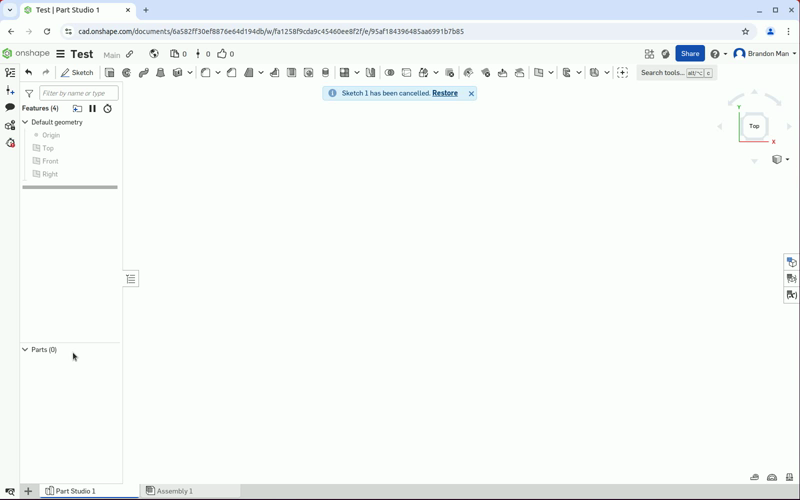
key(y)
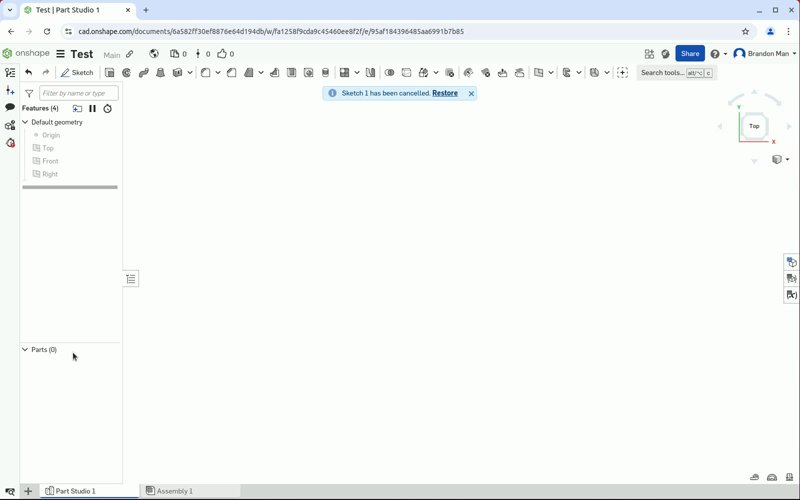
key(shift+p)
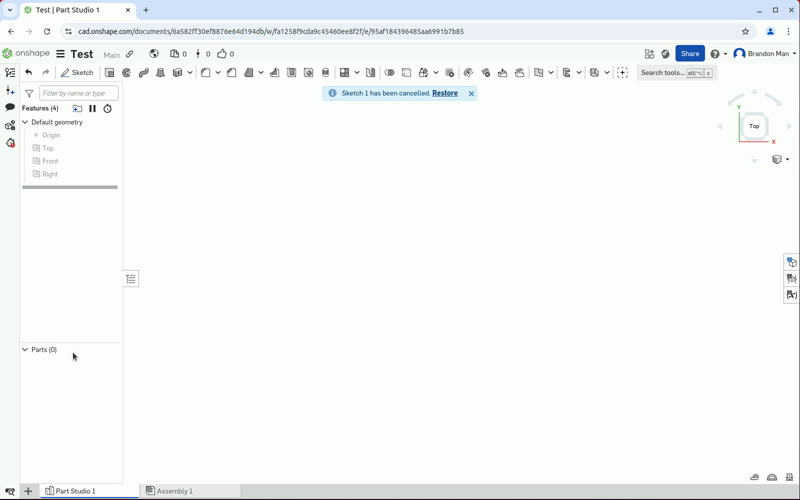
key(space)
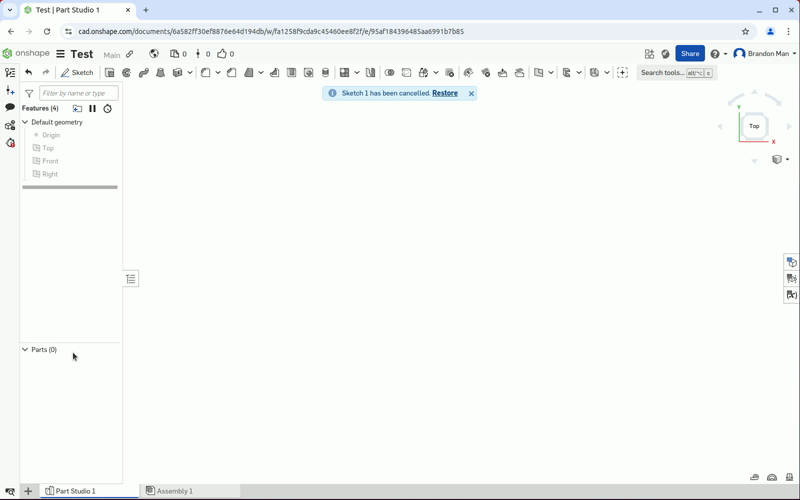
key_down(shift)
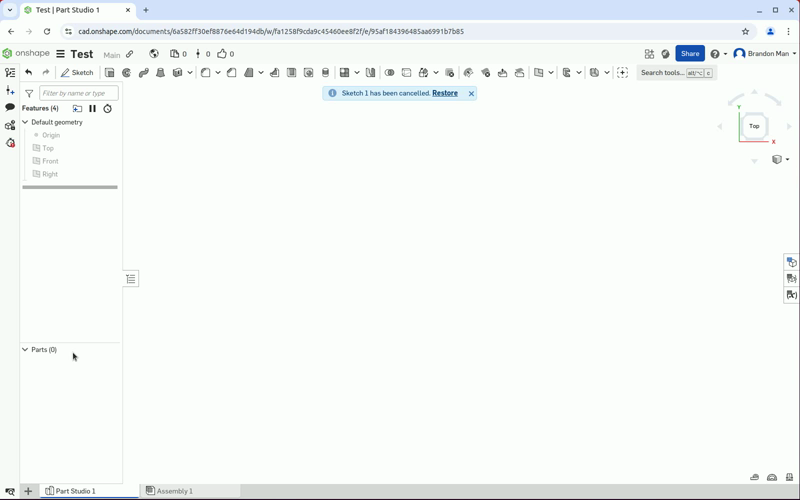
key(up)
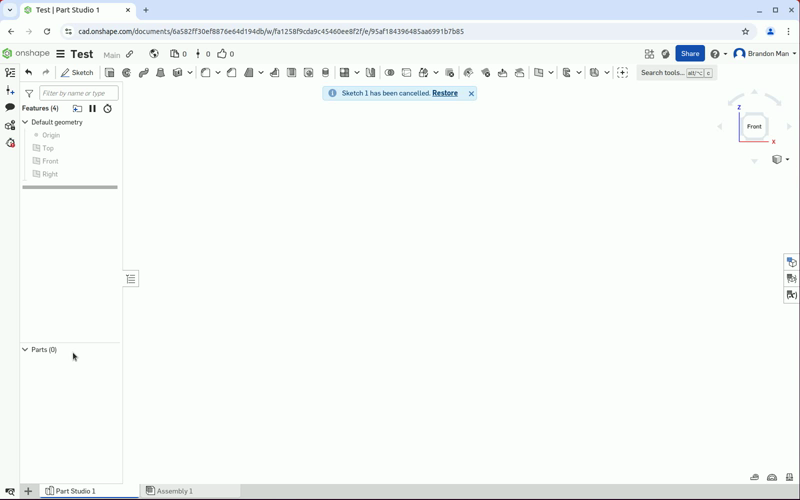
key_up(shift)
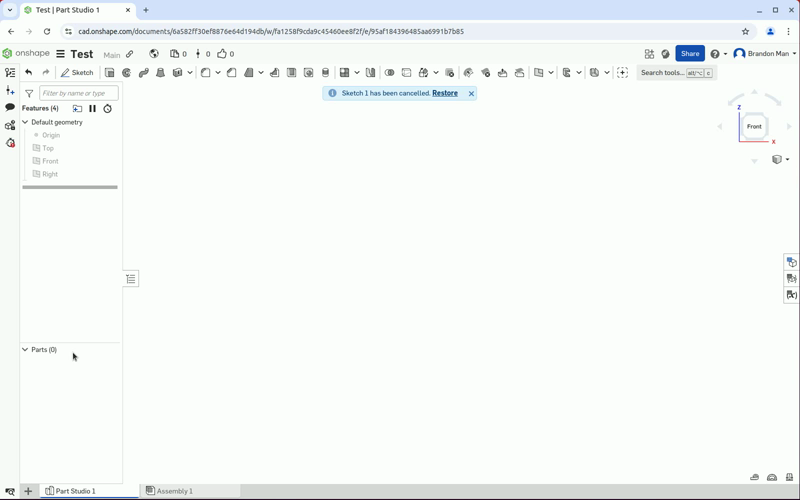
mouse_move(73, 352)
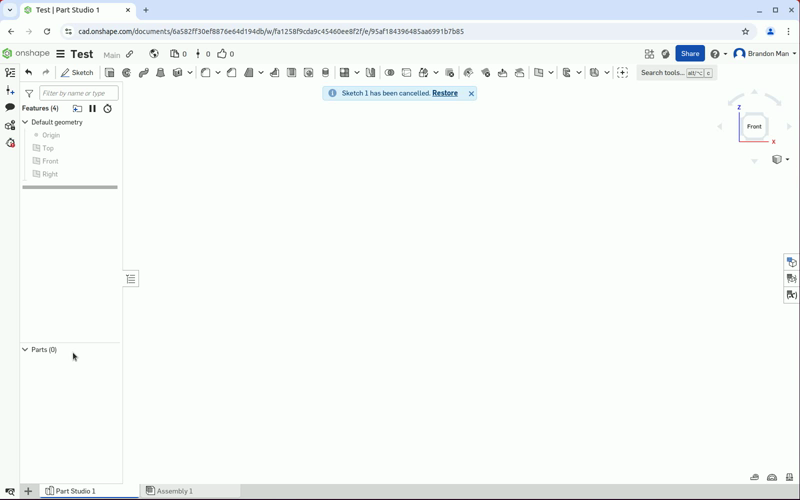
key(shift+y)
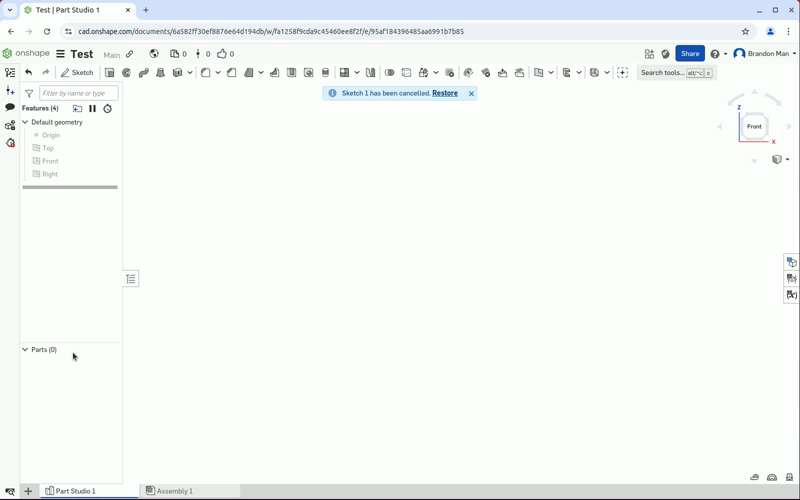
key(shift+s)
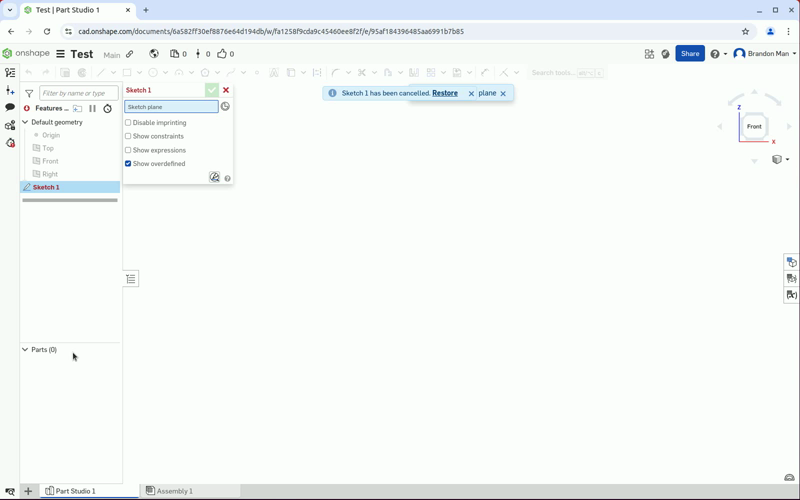
mouse_move(73, 163)
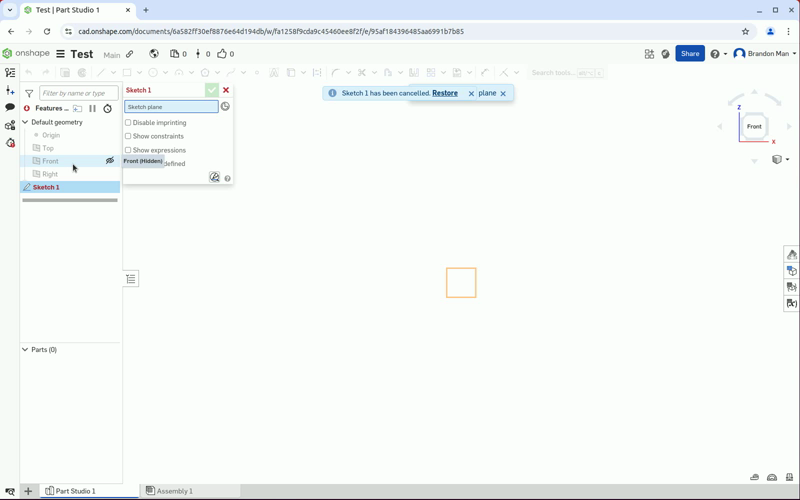
click(73, 163)
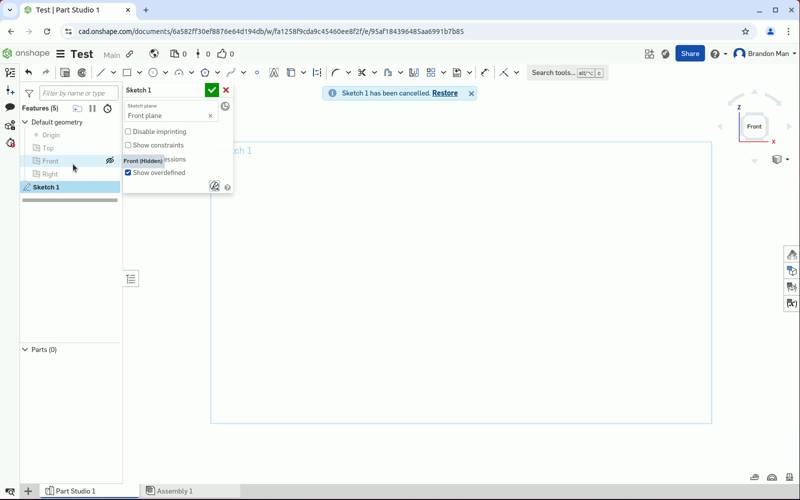
mouse_move(73, 352)
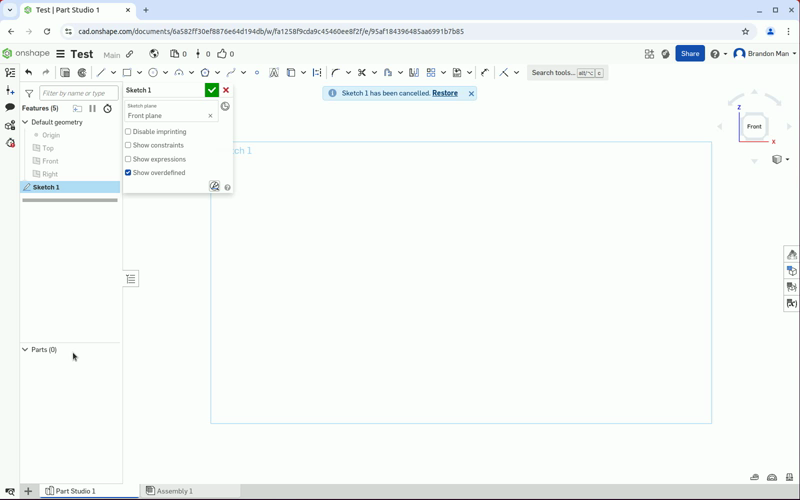
key(y)
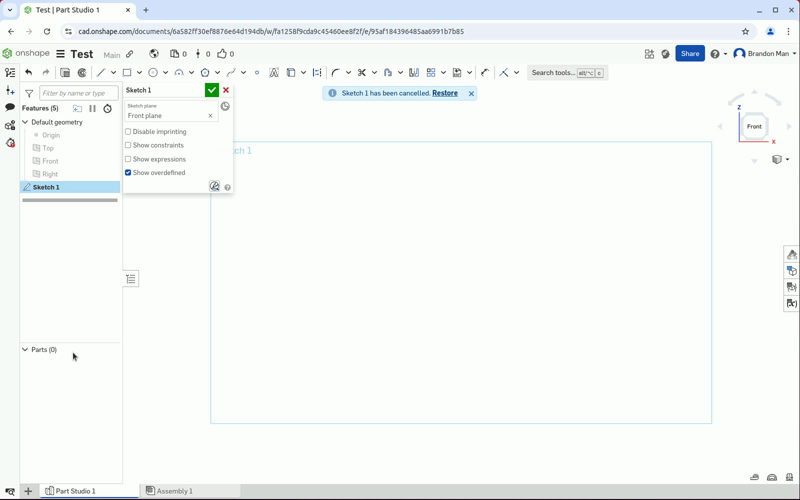
key(l)
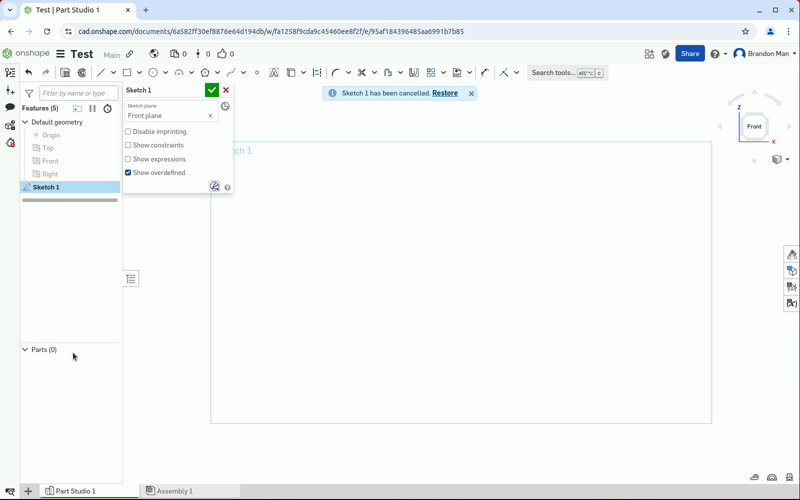
key_down(shift)
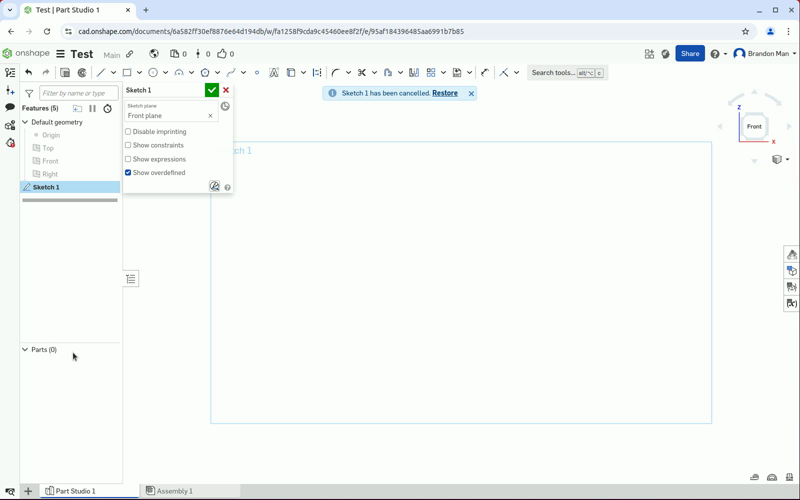
mouse_move(498, 282)
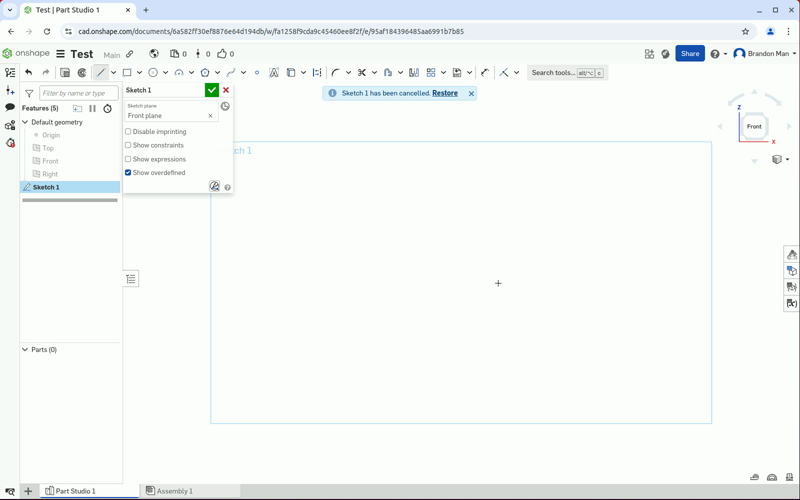
click(498, 282)
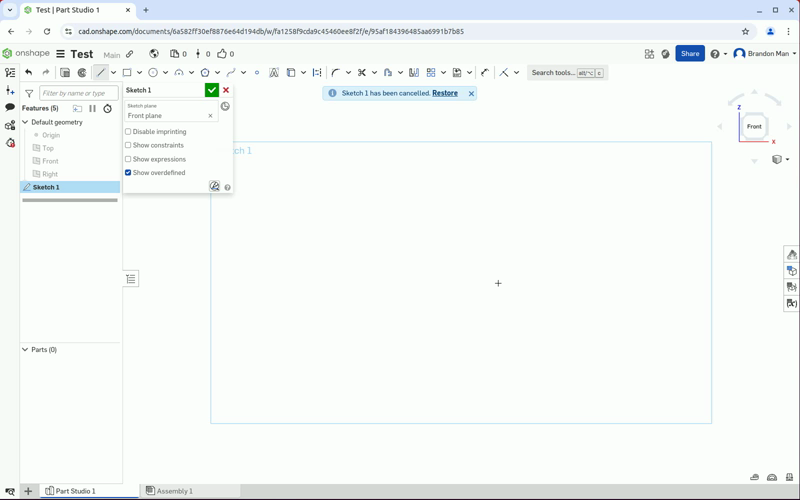
key_up(shift)
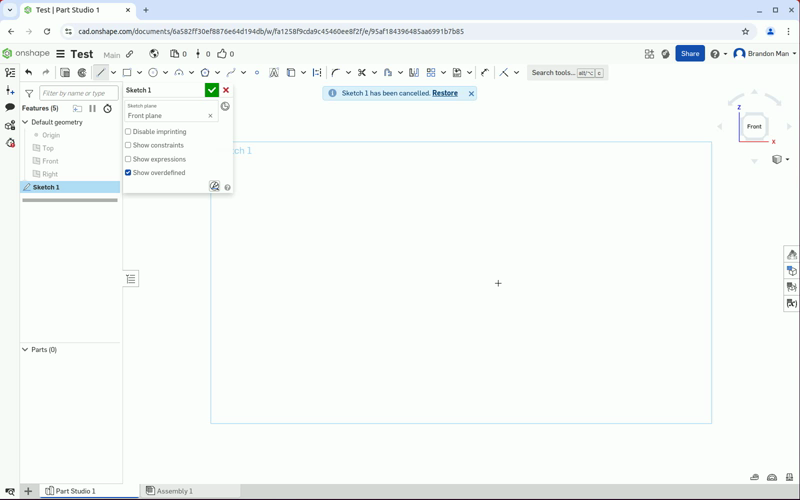
key_down(shift)
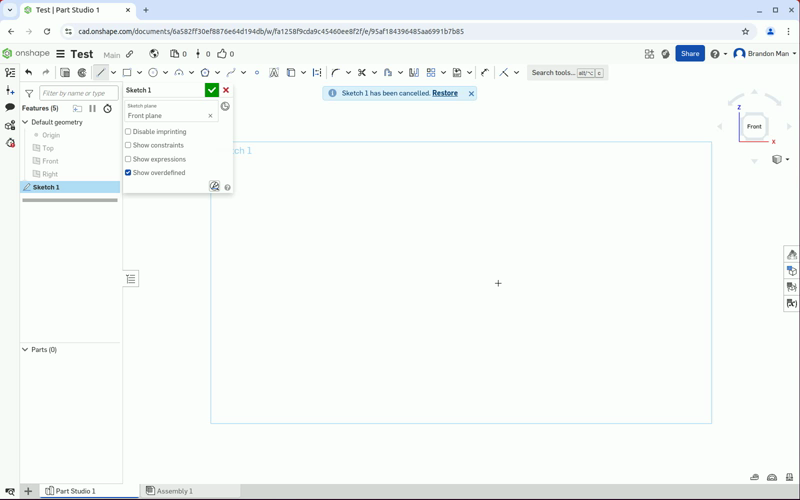
mouse_move(573, 282)
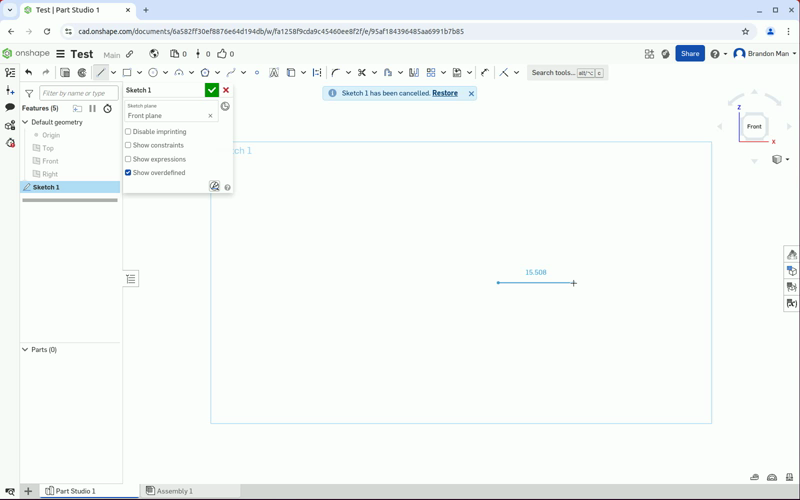
click(573, 282)
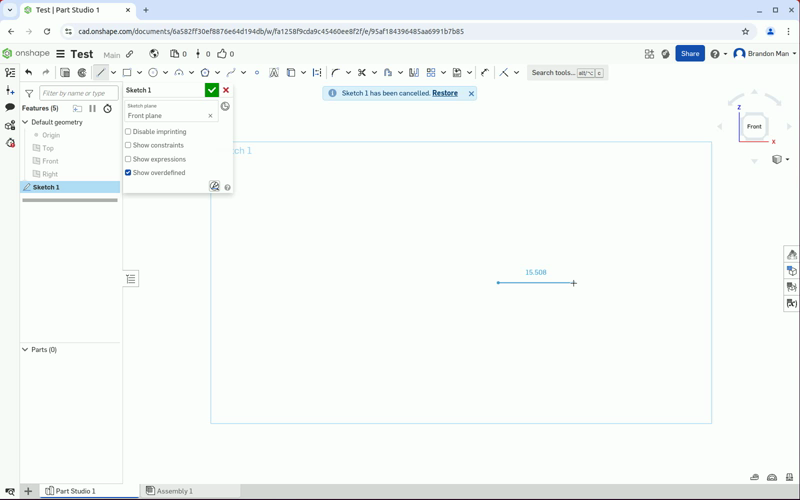
key_up(shift)
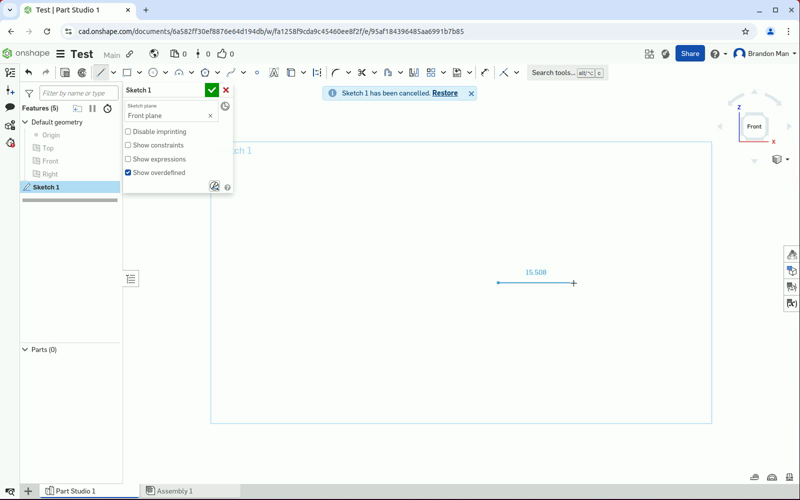
key_down(shift)
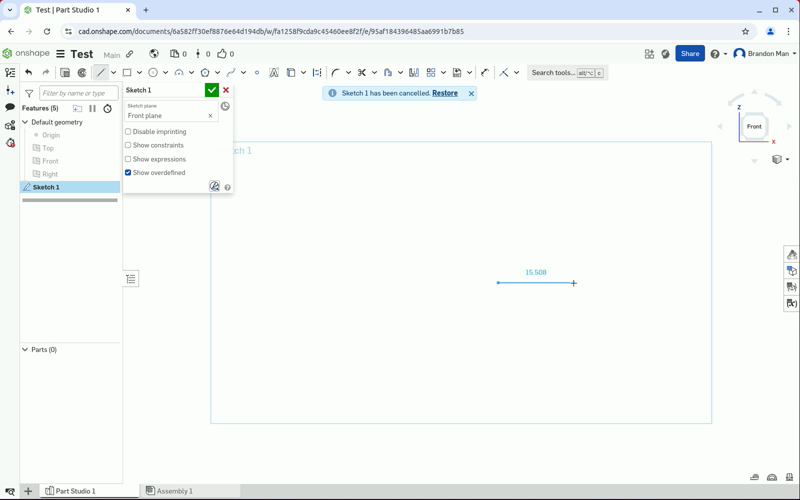
mouse_move(589, 282)
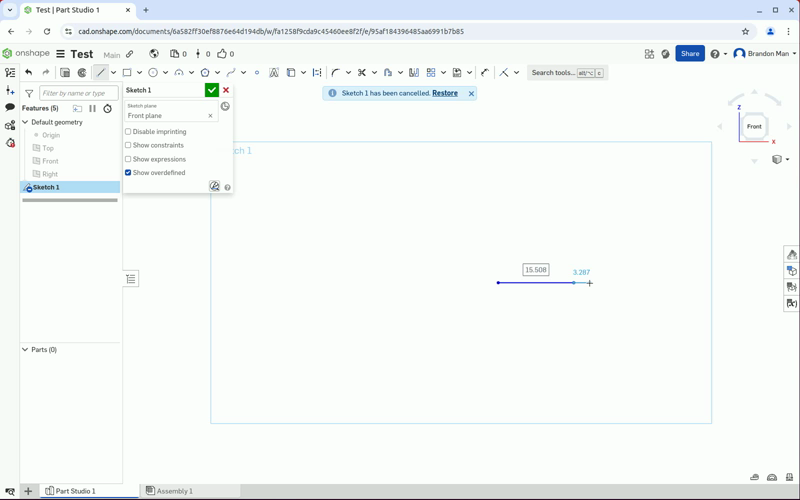
mouse_move(573, 244)
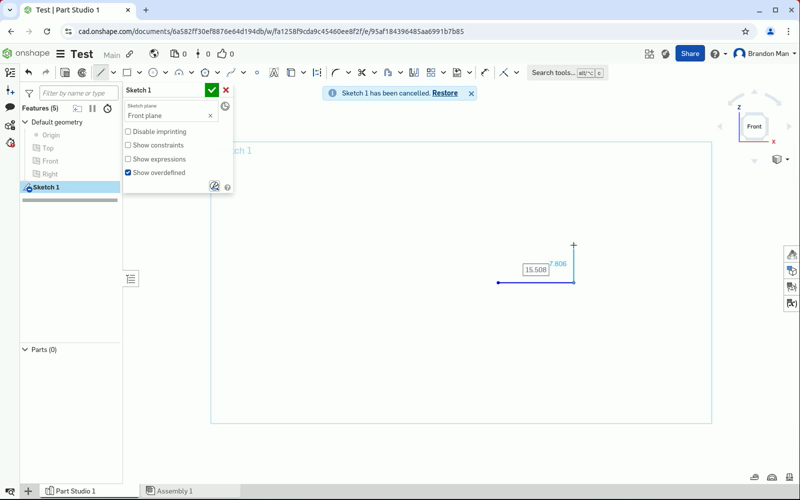
click(573, 244)
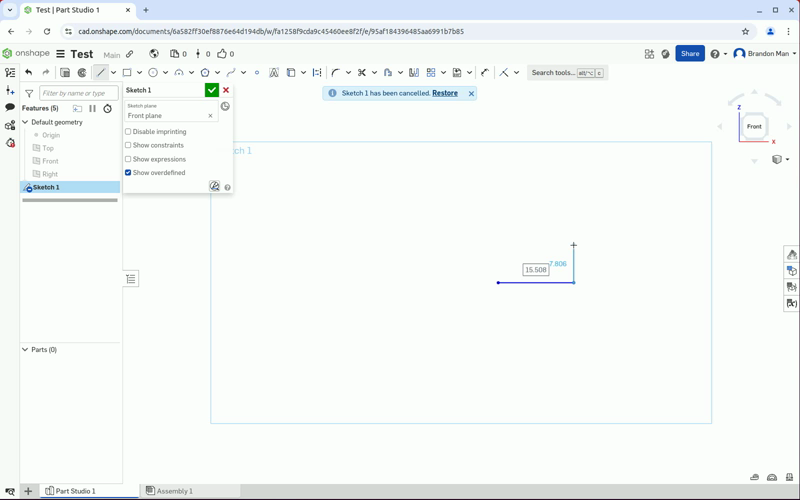
key_up(shift)
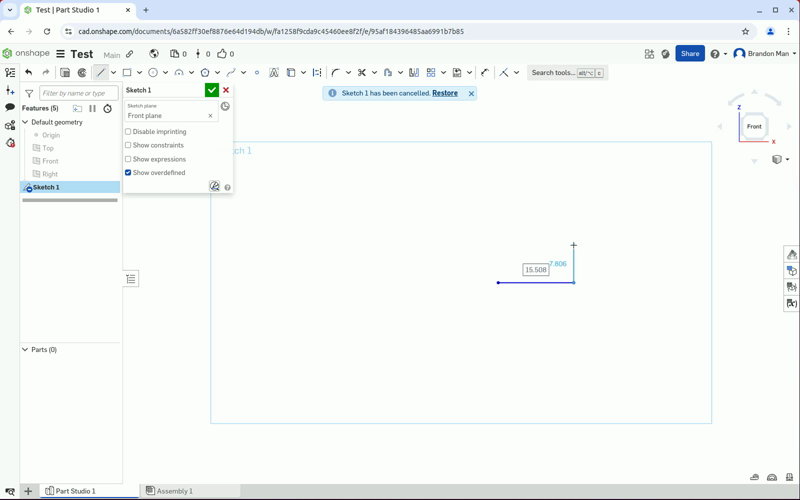
key_down(shift)
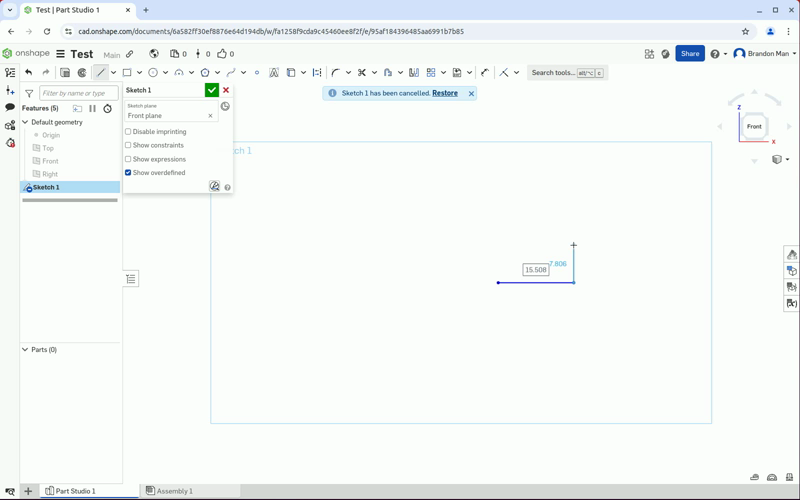
mouse_move(589, 244)
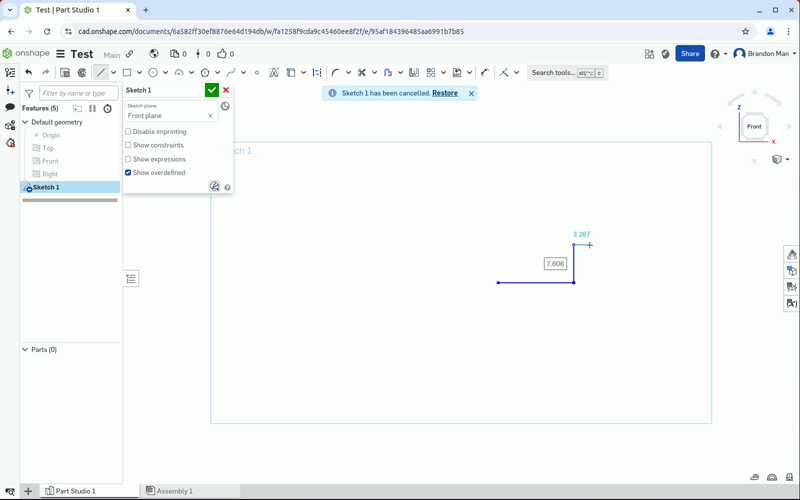
mouse_move(536, 244)
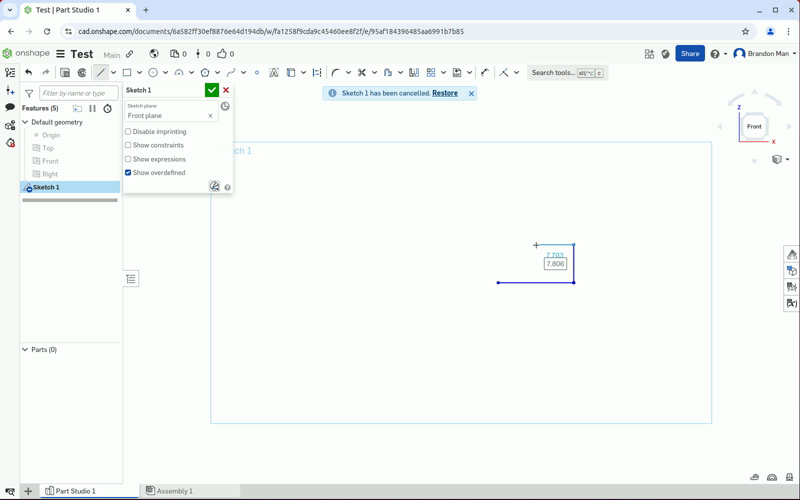
click(536, 244)
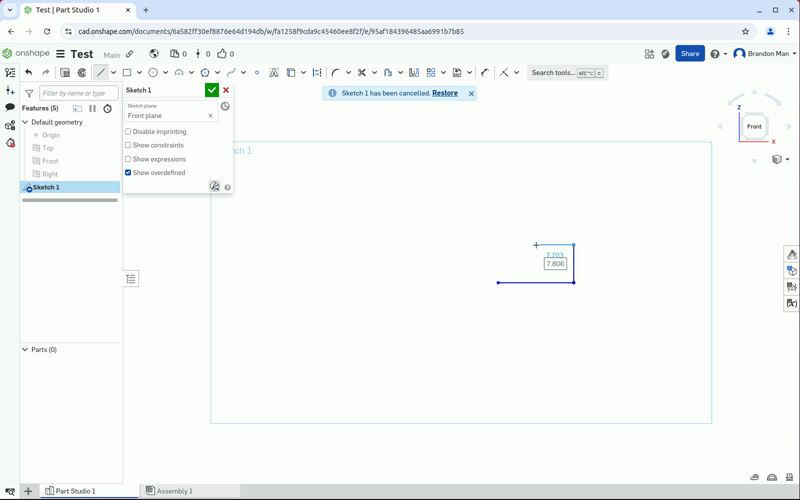
key_up(shift)
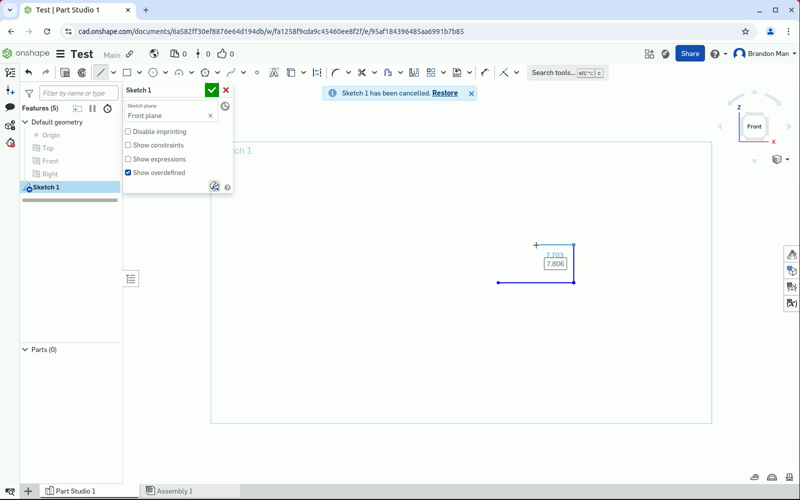
key_down(shift)
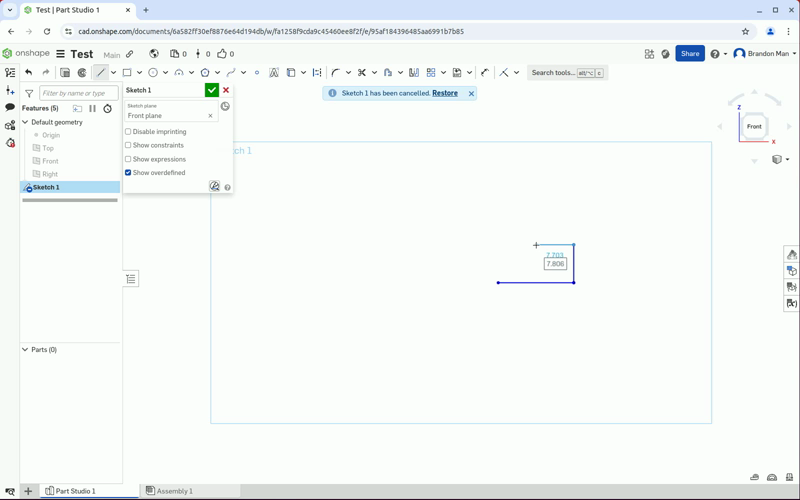
mouse_move(566, 244)
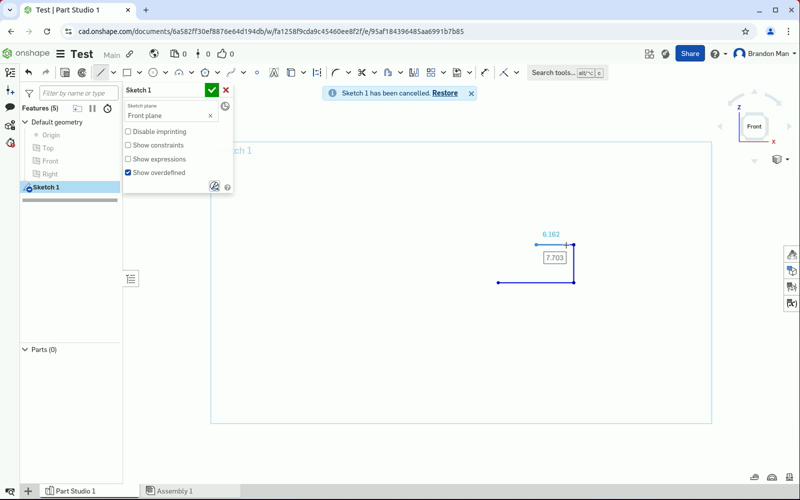
mouse_move(536, 207)
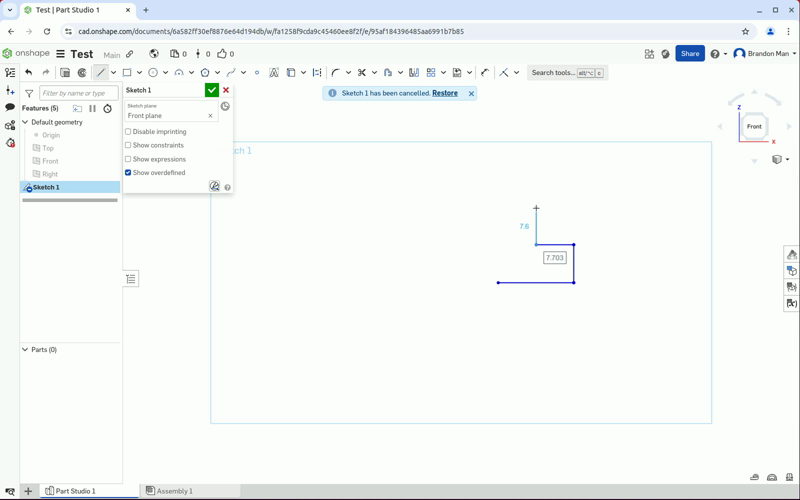
click(536, 207)
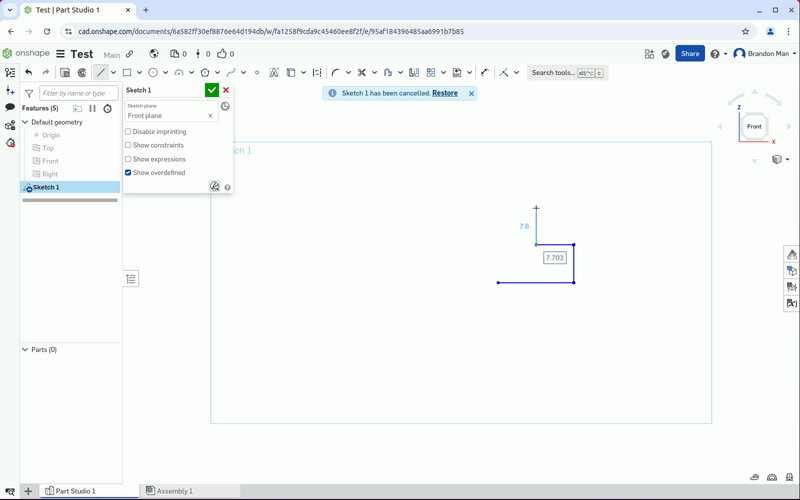
key_up(shift)
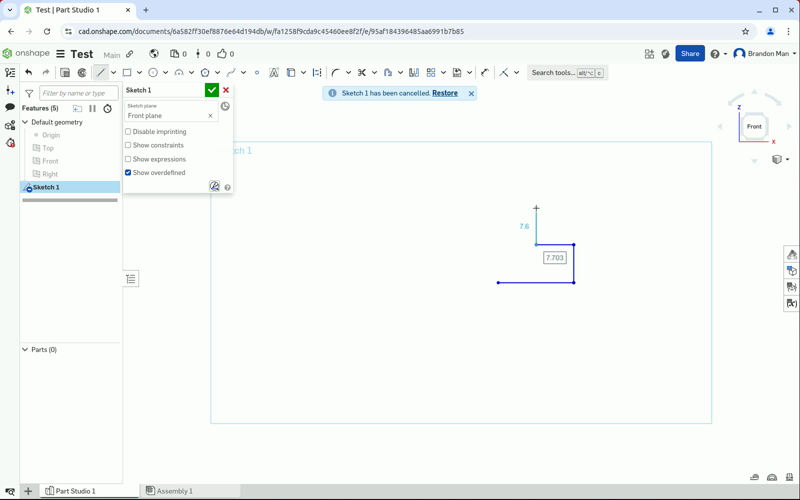
key_down(shift)
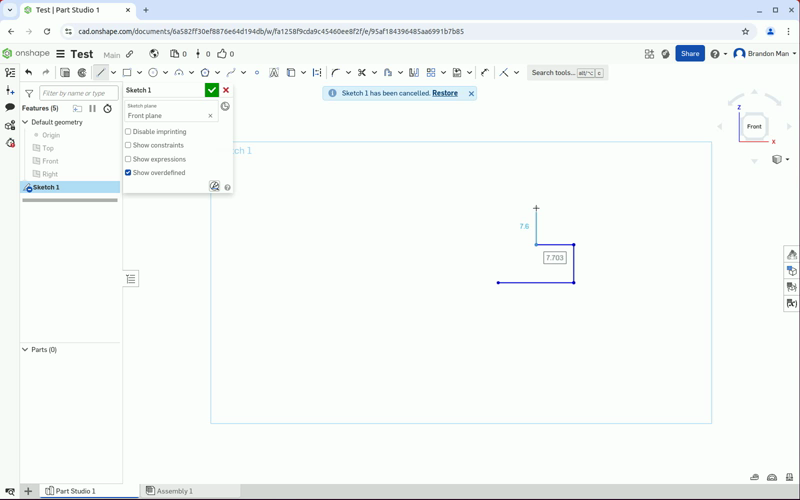
mouse_move(566, 207)
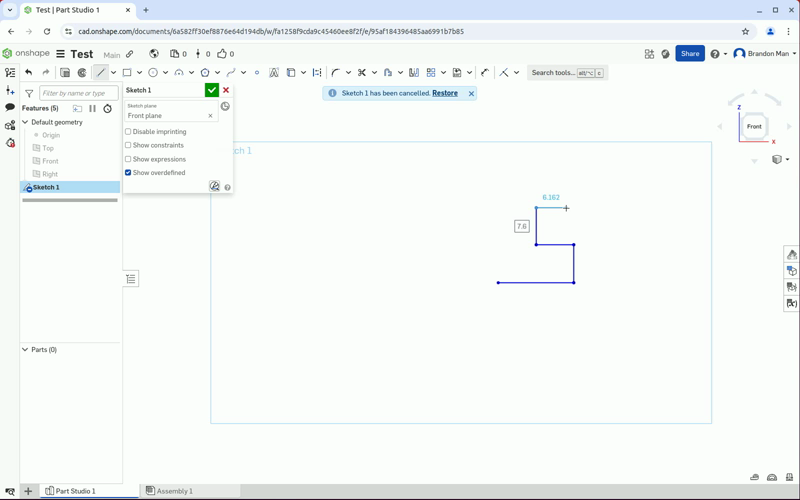
mouse_move(498, 207)
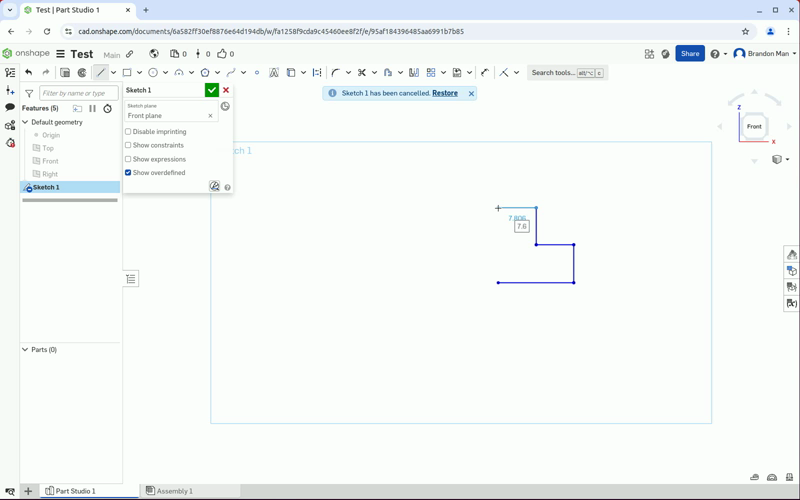
click(498, 207)
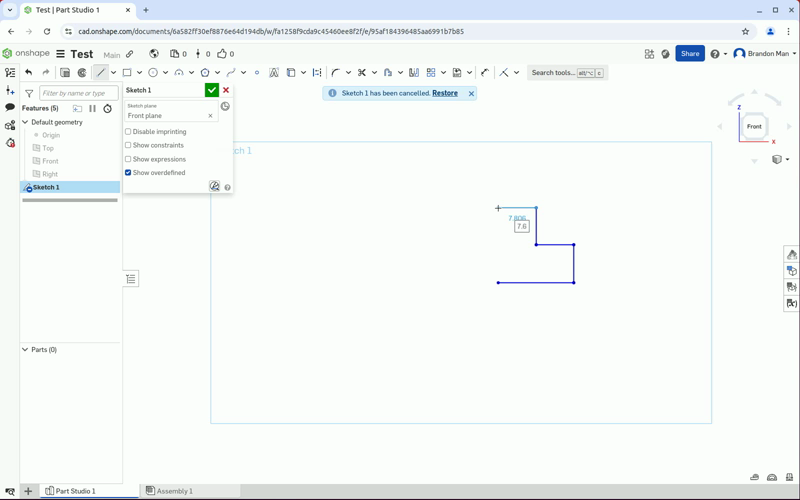
key_up(shift)
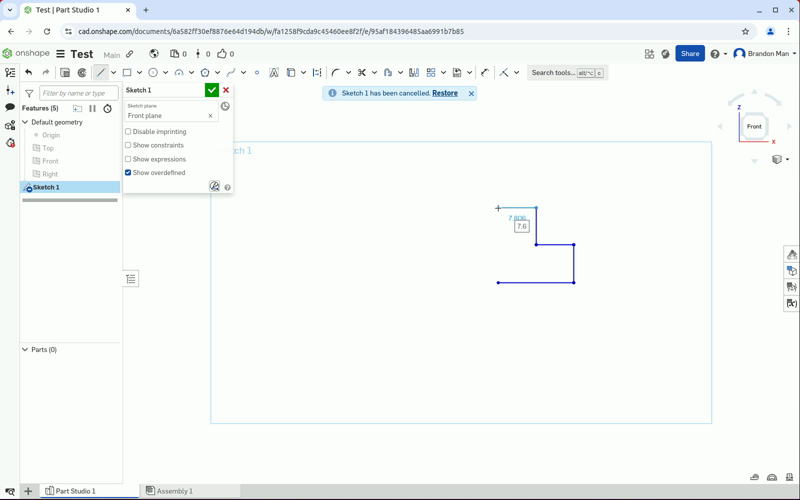
key_down(shift)
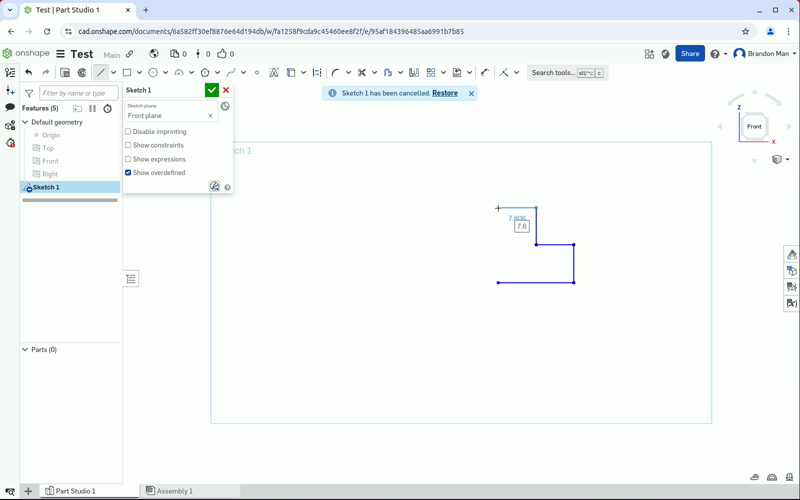
mouse_move(498, 282)
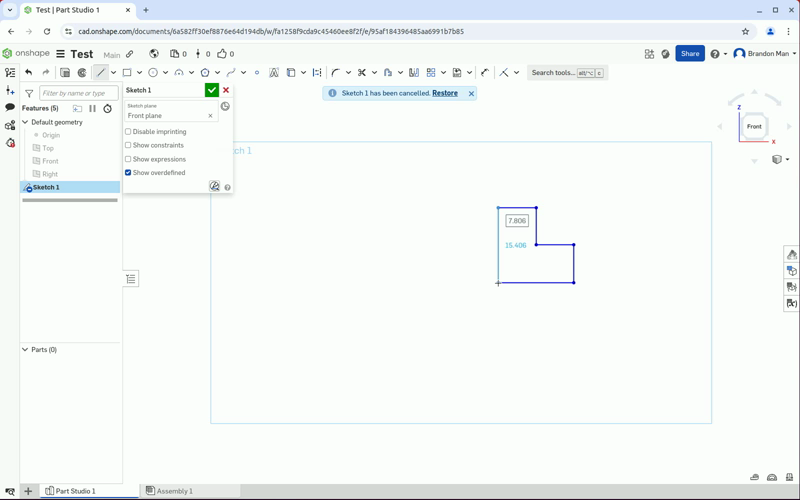
key_up(shift)
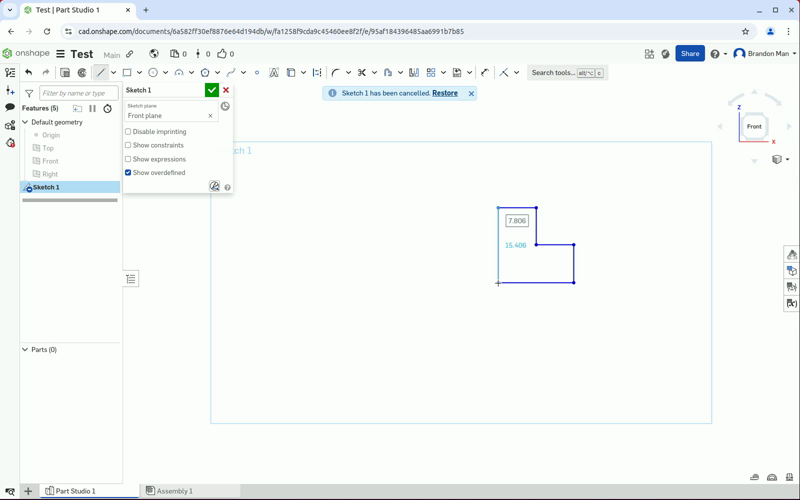
click(498, 282)
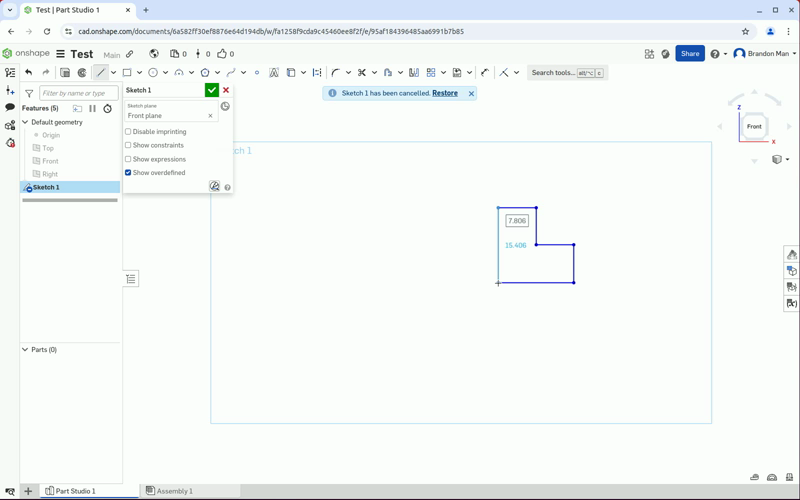
key(esc)
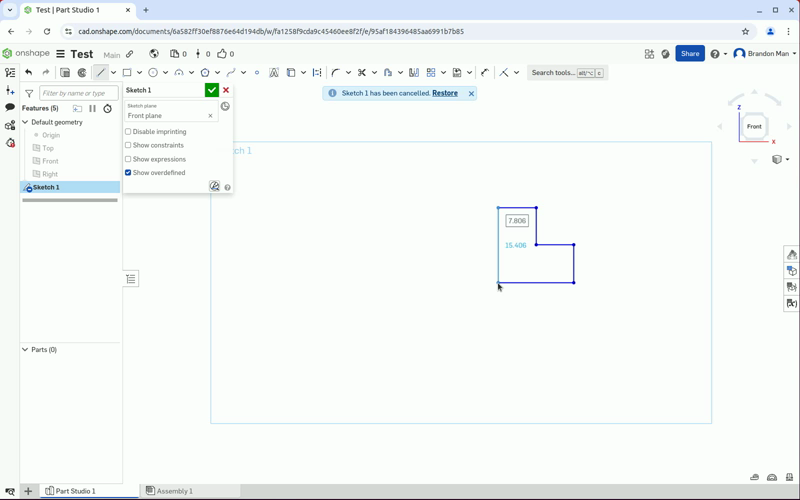
mouse_move(563, 255)
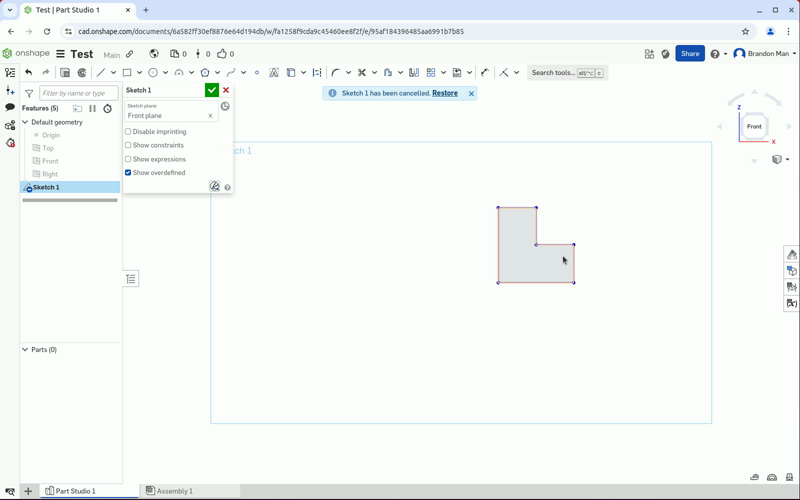
click(563, 255)
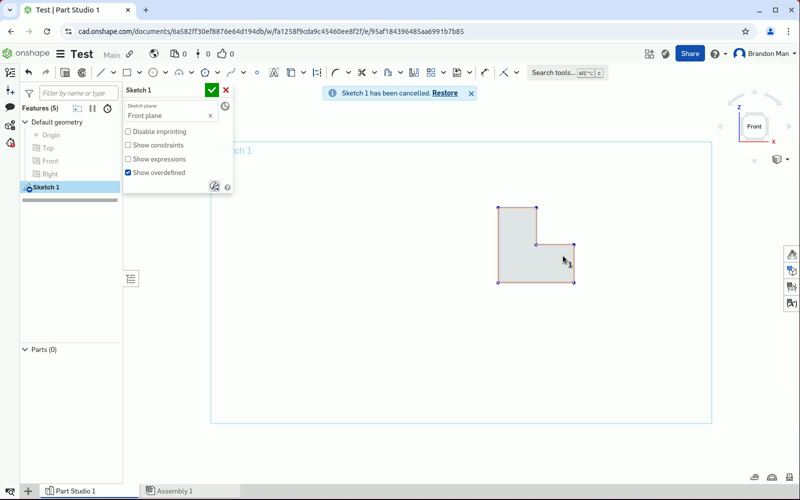
mouse_move(73, 352)
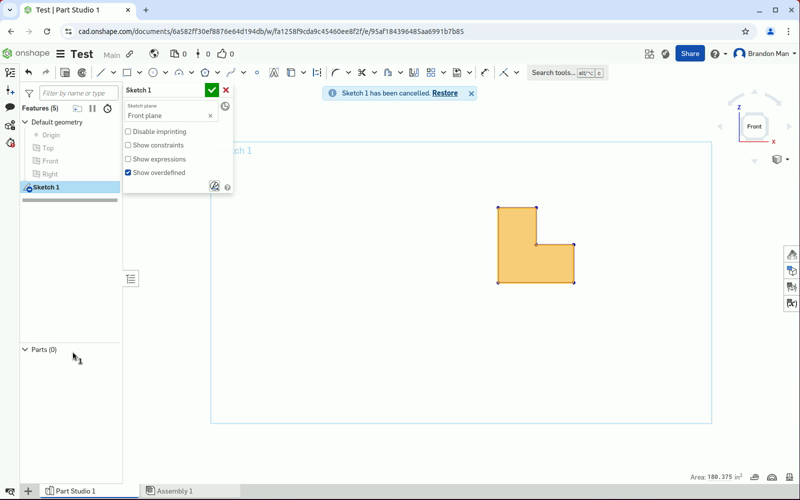
key(shift+y)
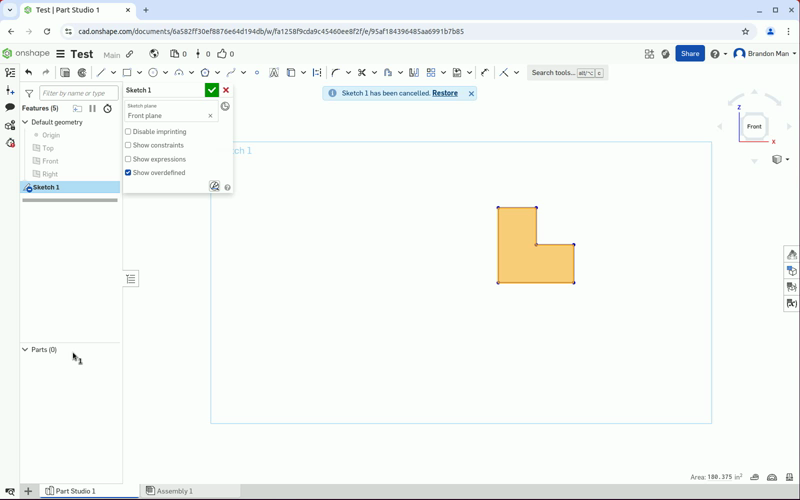
key(shift+e)
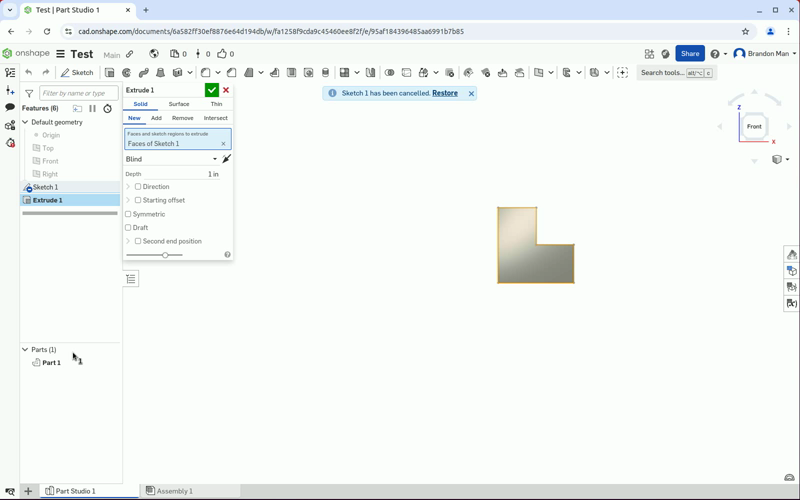
mouse_move(143, 106)
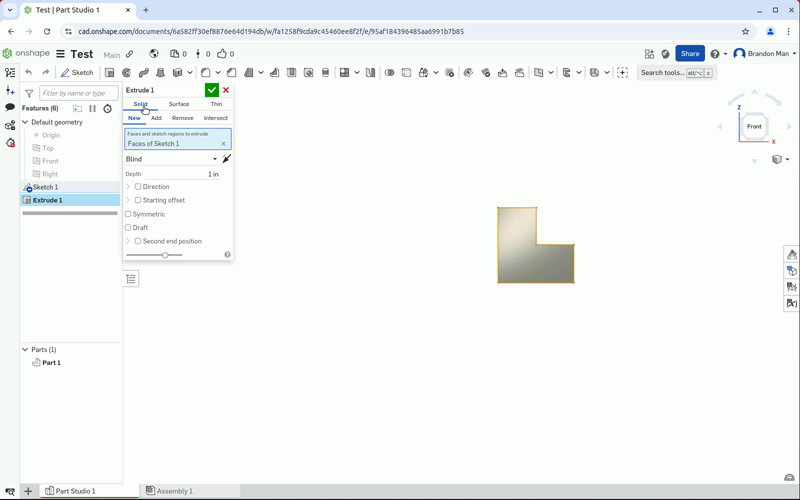
click(143, 106)
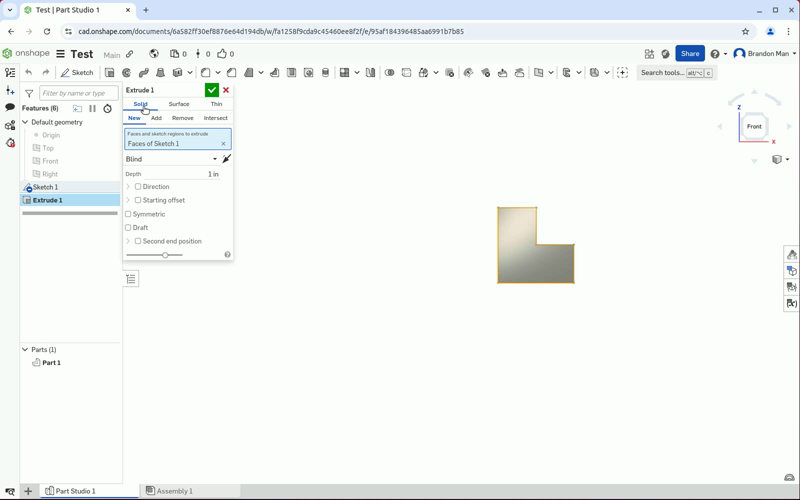
mouse_move(137, 120)
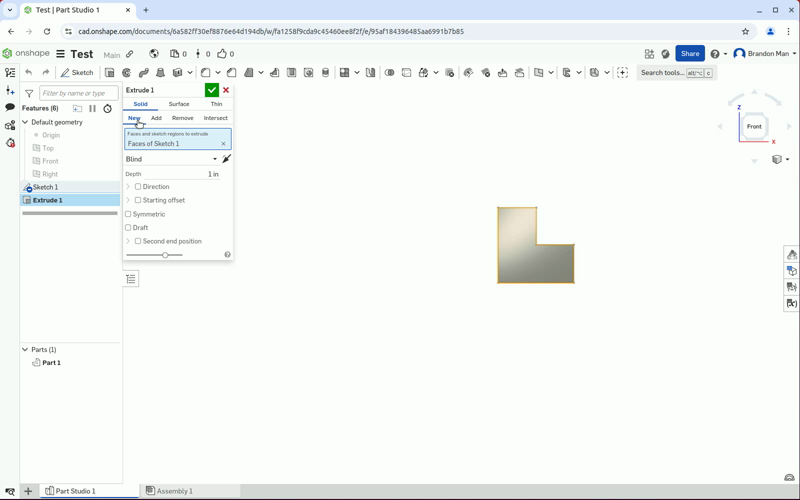
click(137, 120)
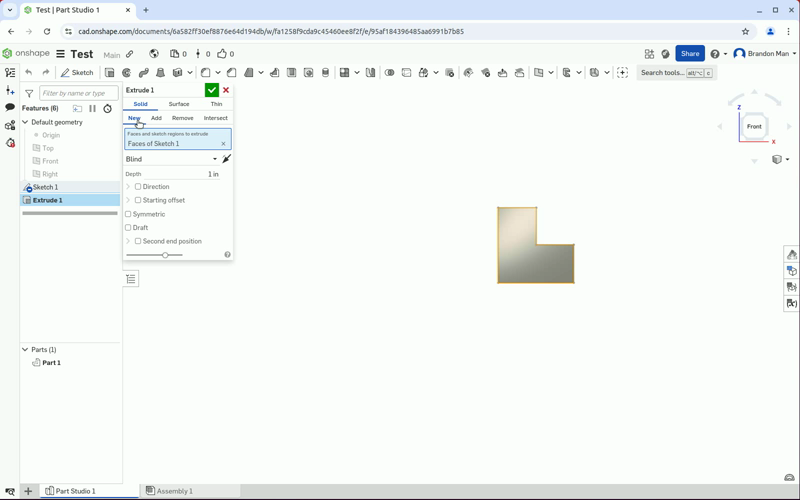
key(tab, 4)
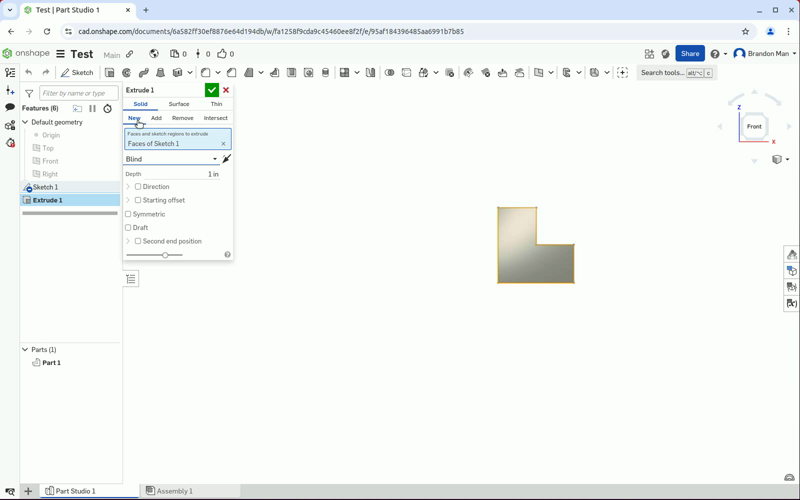
text(15.406)
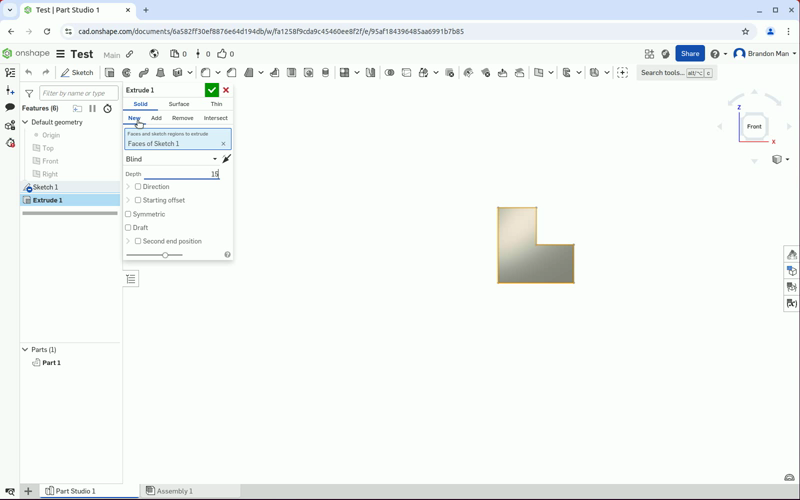
key(tab, 3)
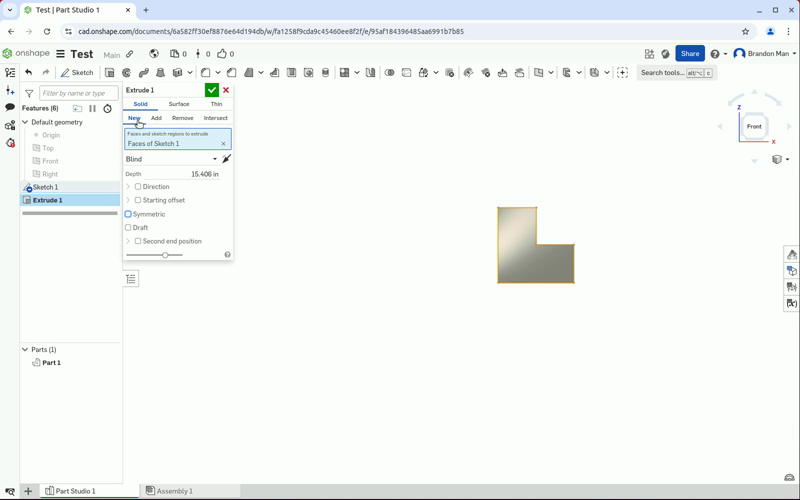
key(space)
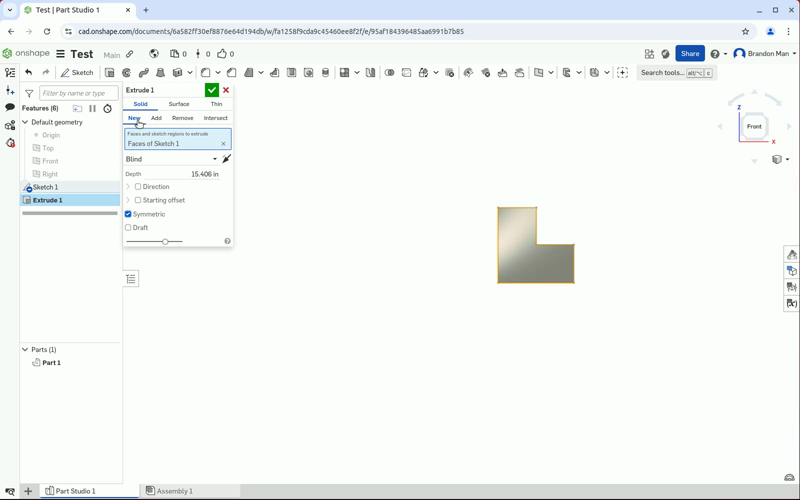
key(enter)
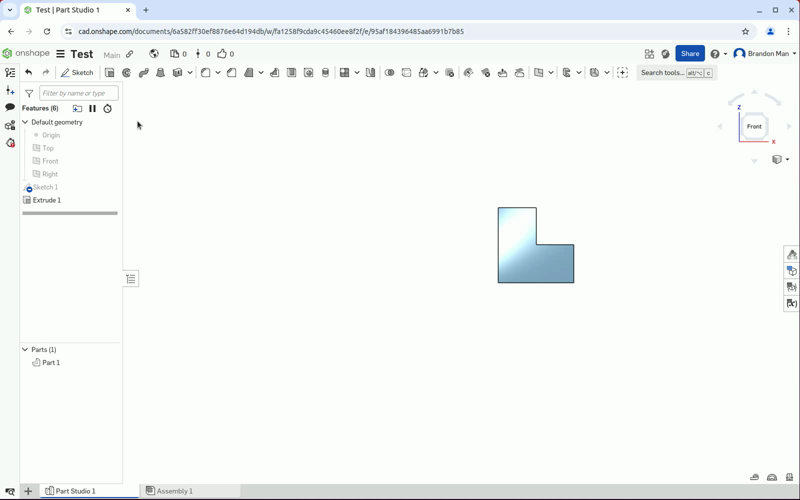
key(shift+h)
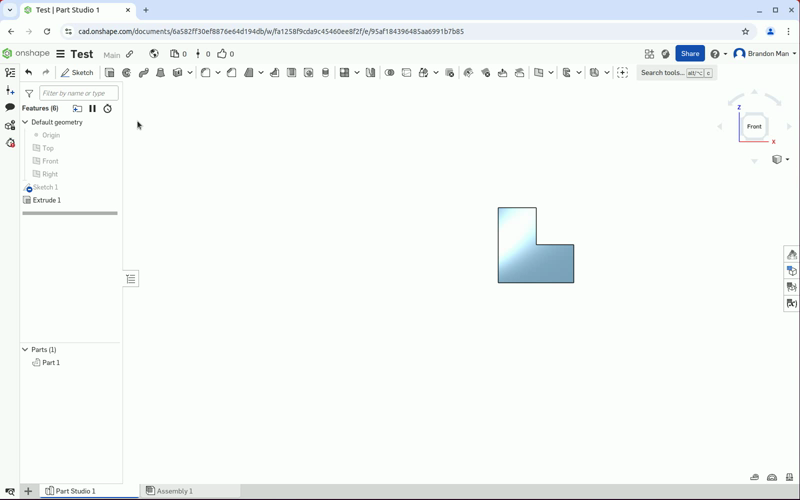
key(shift+h)
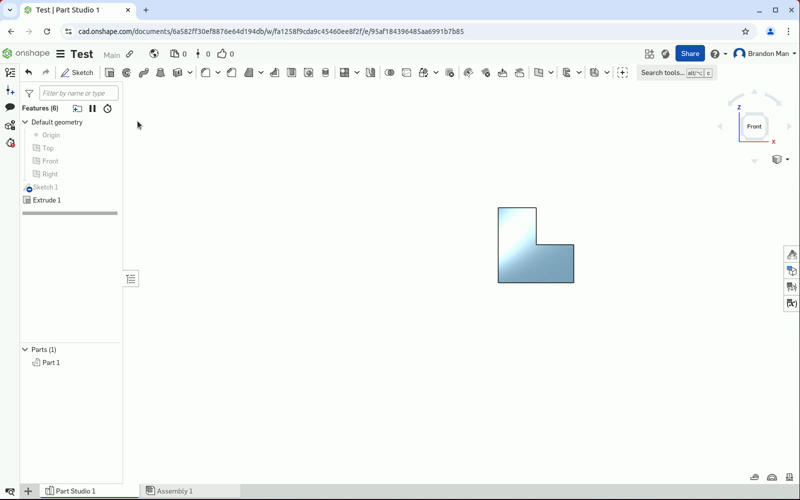
mouse_move(73, 189)
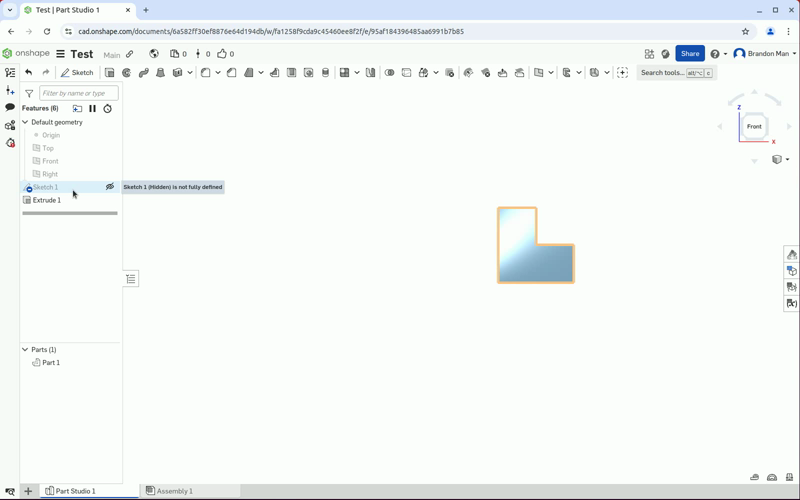
click(73, 189)
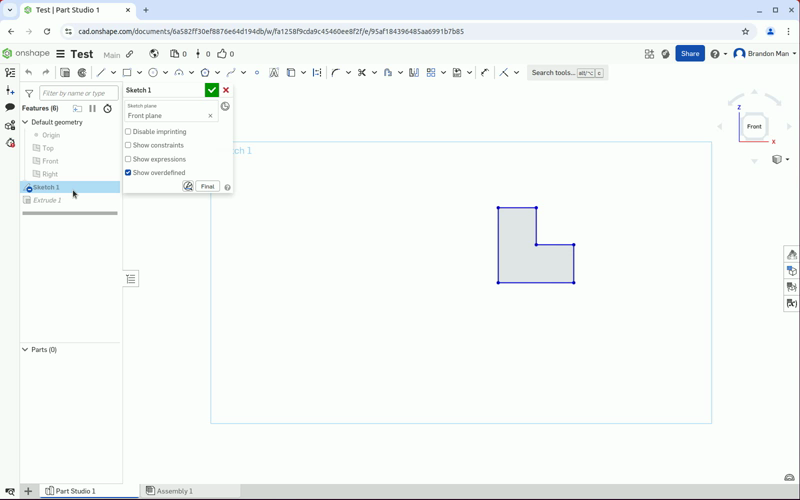
mouse_move(229, 92)
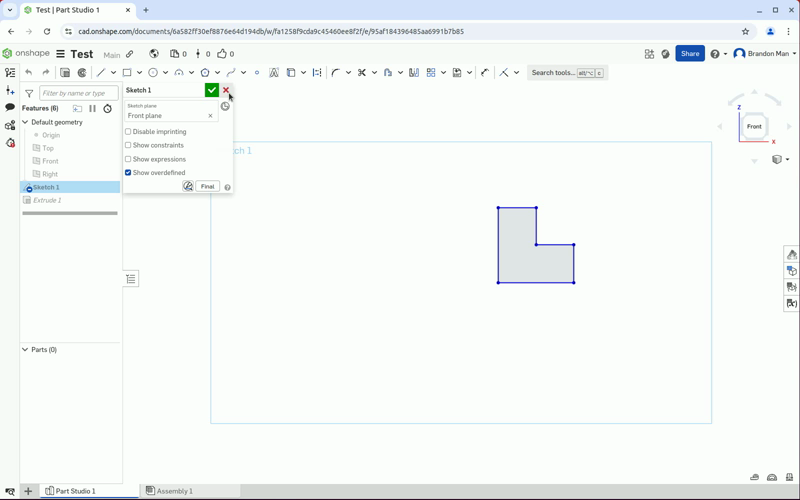
click(229, 92)
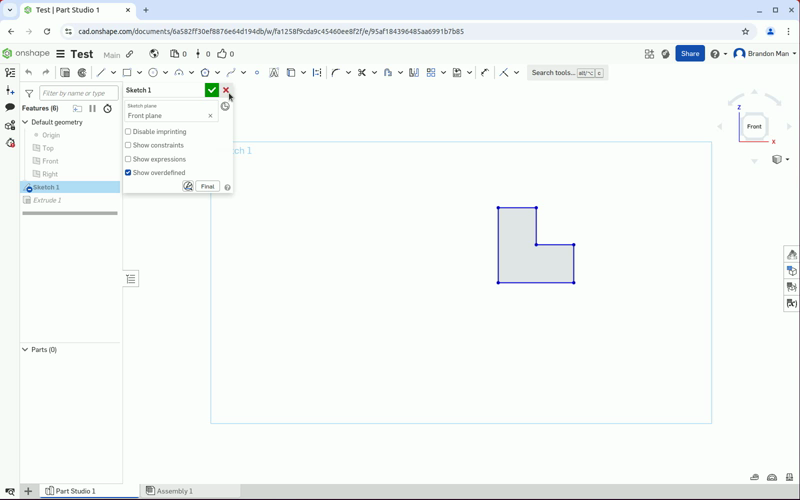
key(shift+s)
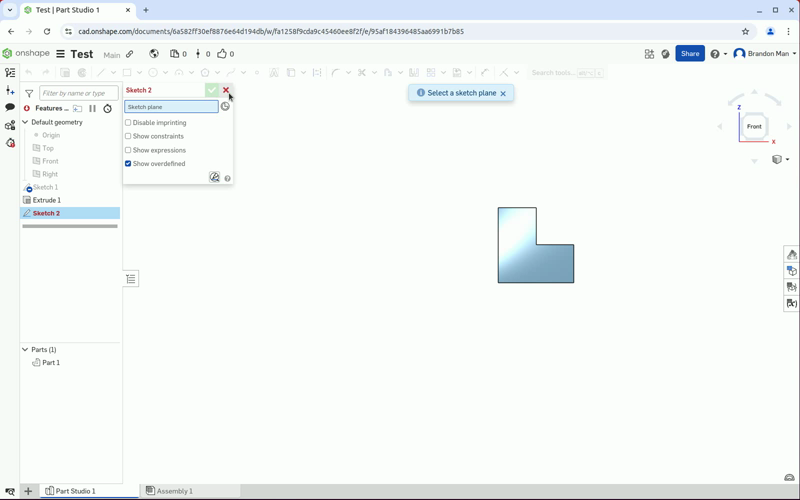
mouse_move(73, 163)
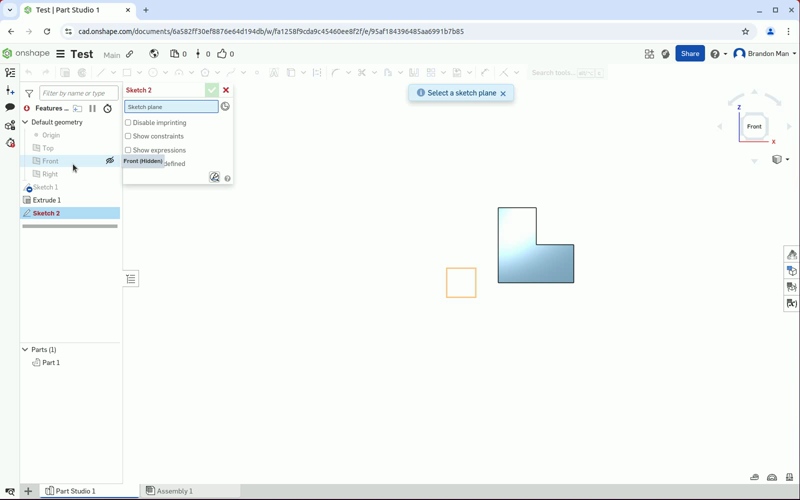
click(73, 163)
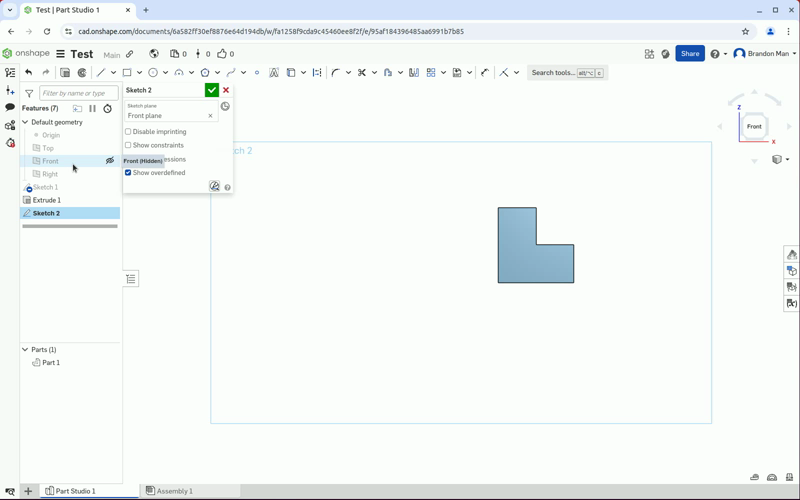
mouse_move(73, 352)
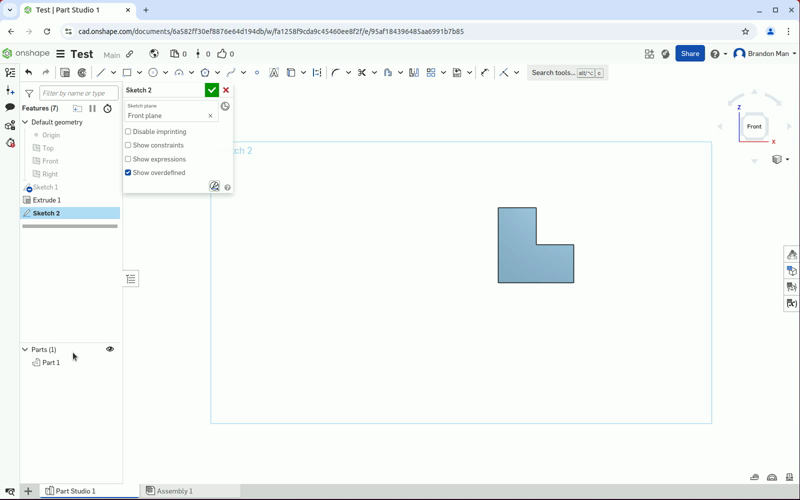
key(y)
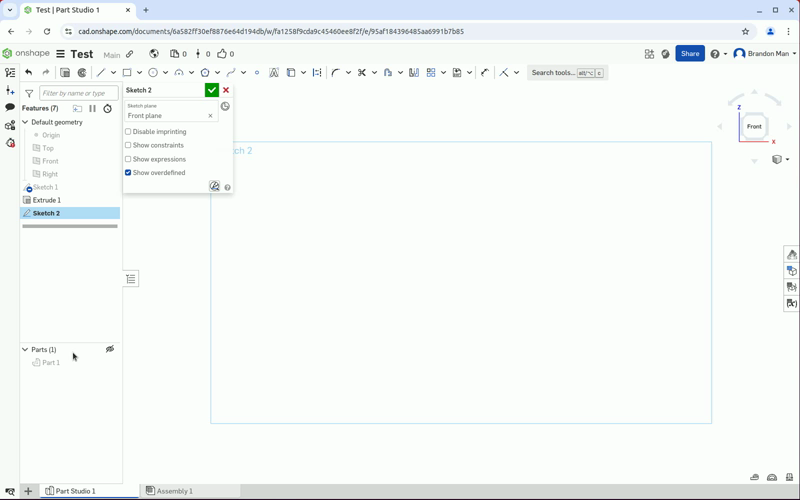
key(l)
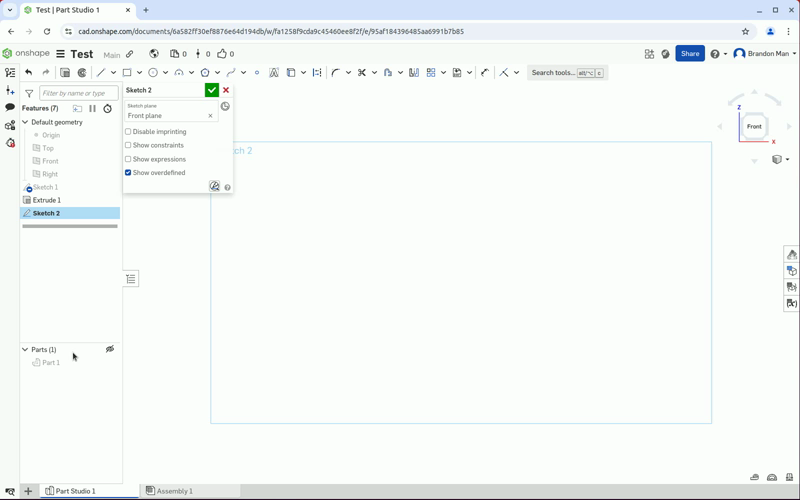
key_down(shift)
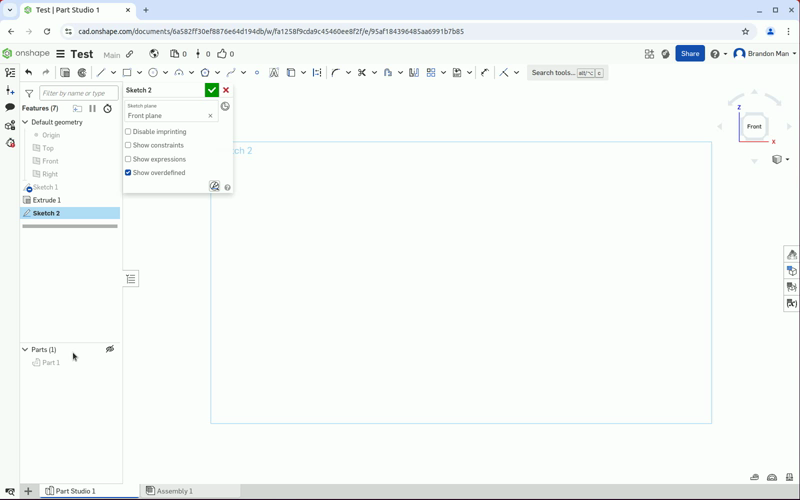
mouse_move(460, 282)
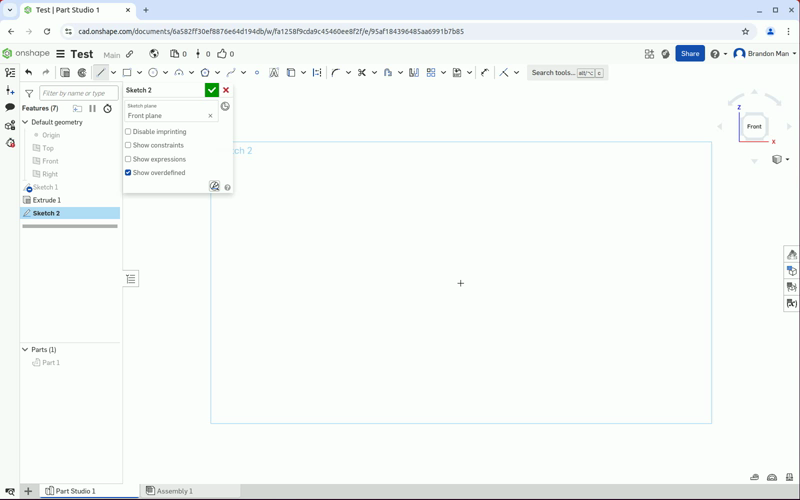
click(460, 282)
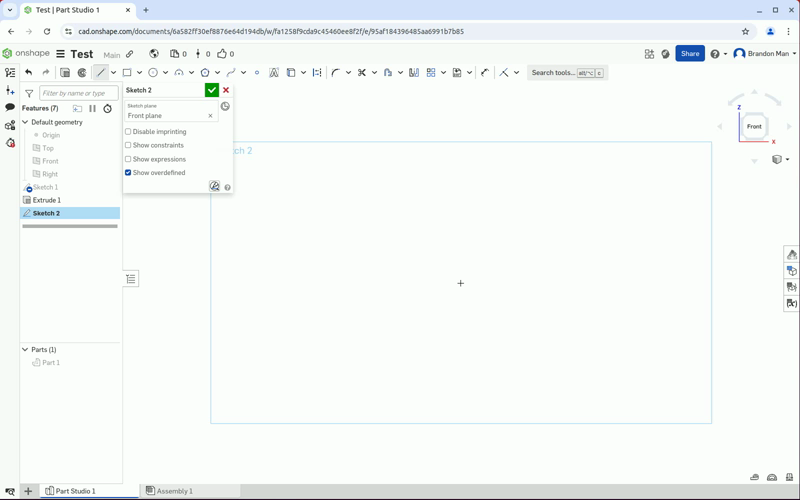
key_up(shift)
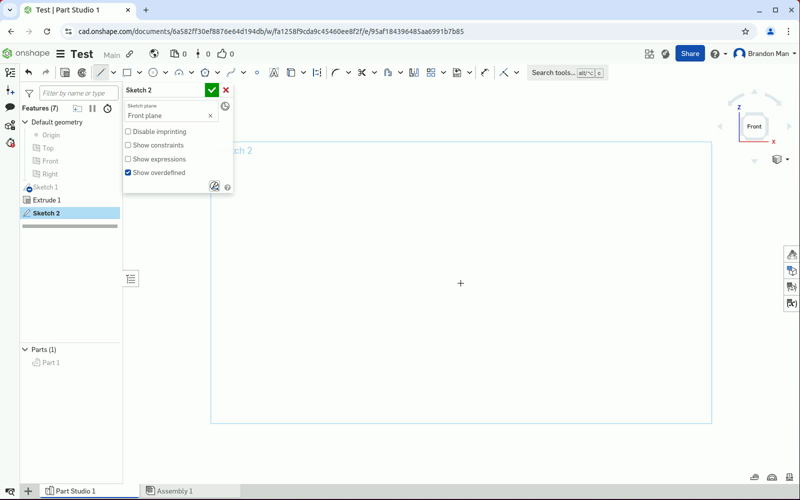
key_down(shift)
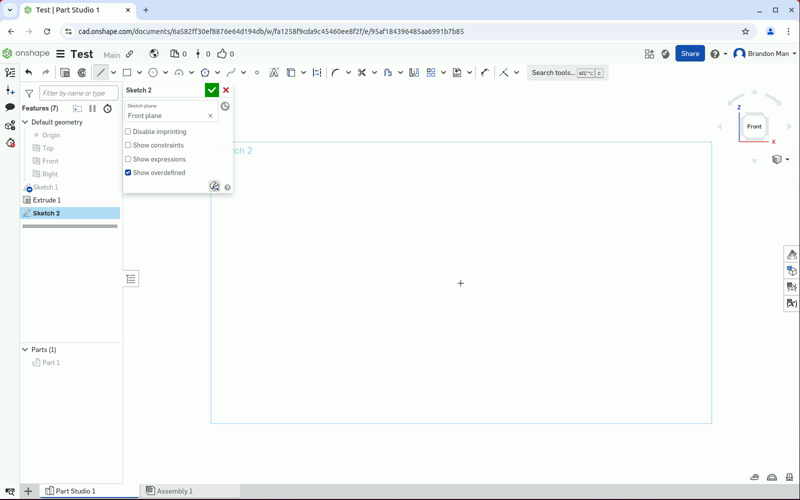
mouse_move(490, 282)
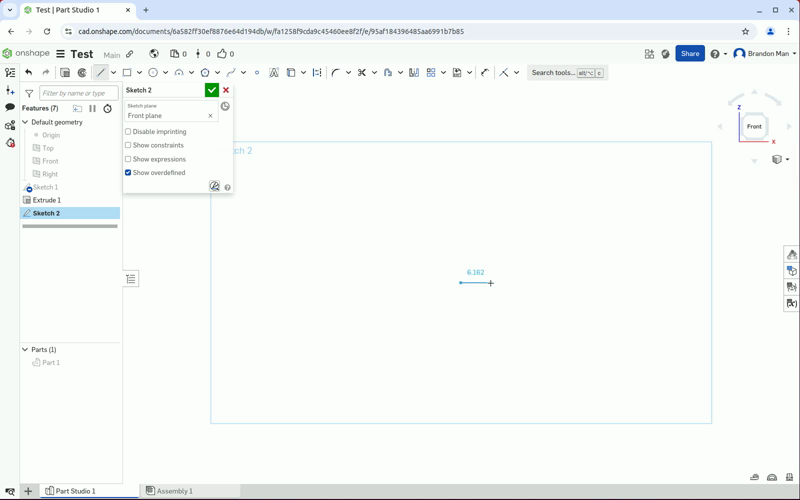
mouse_move(498, 282)
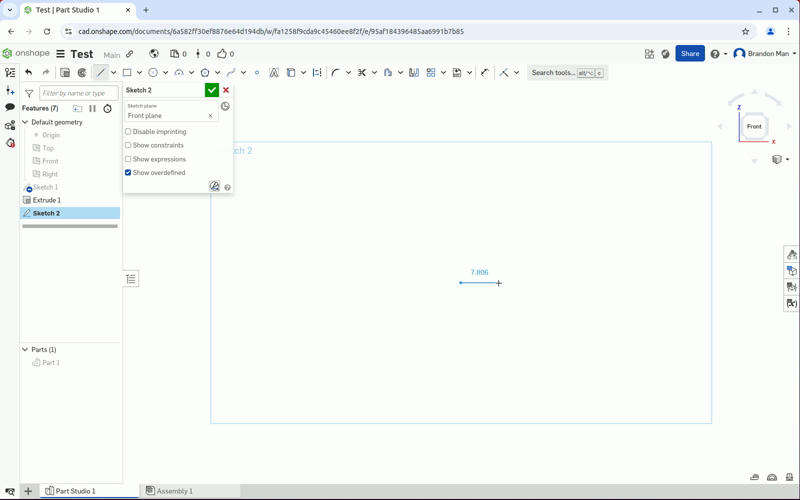
click(498, 282)
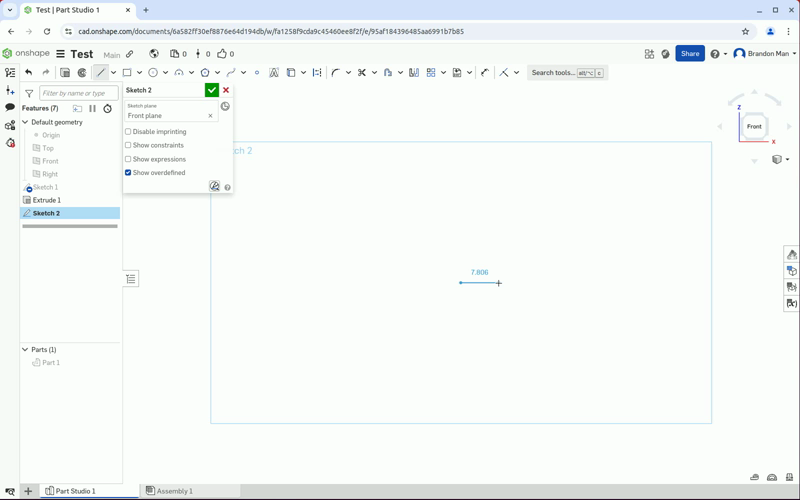
key_up(shift)
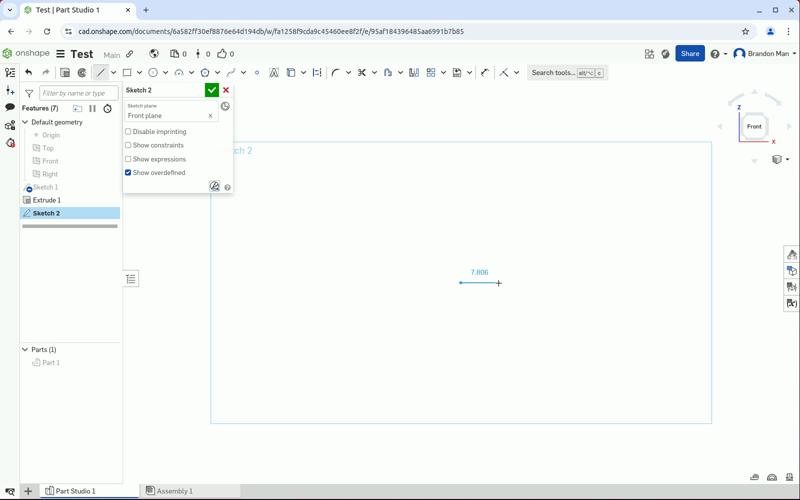
key_down(shift)
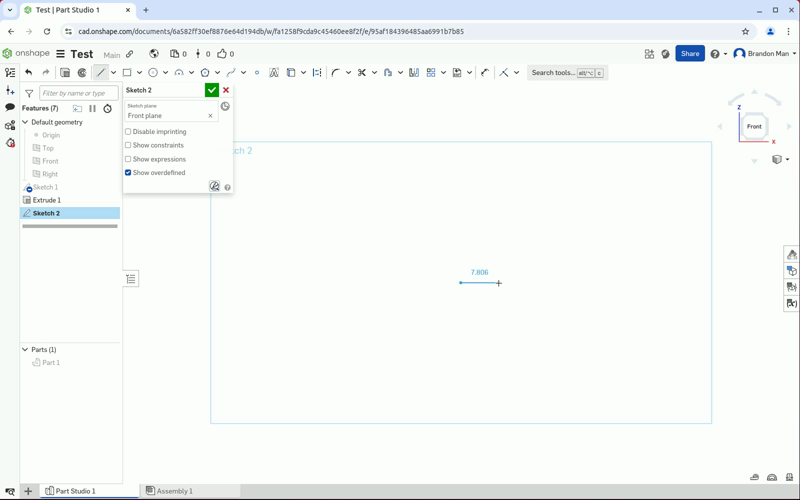
mouse_move(498, 207)
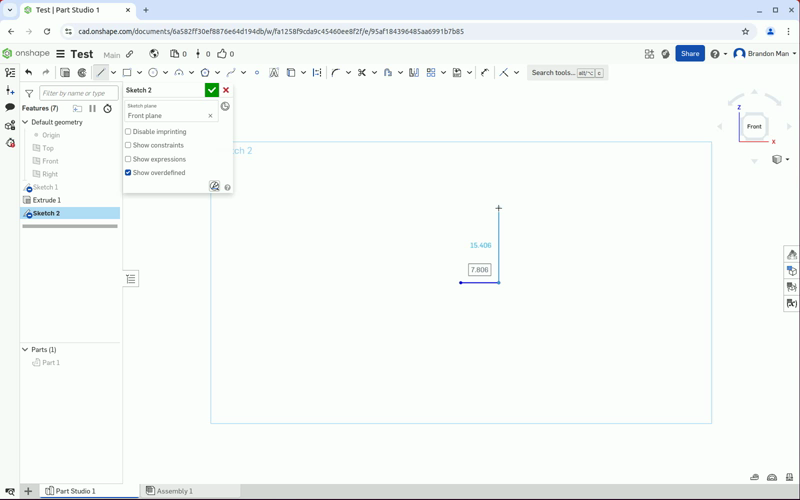
click(498, 207)
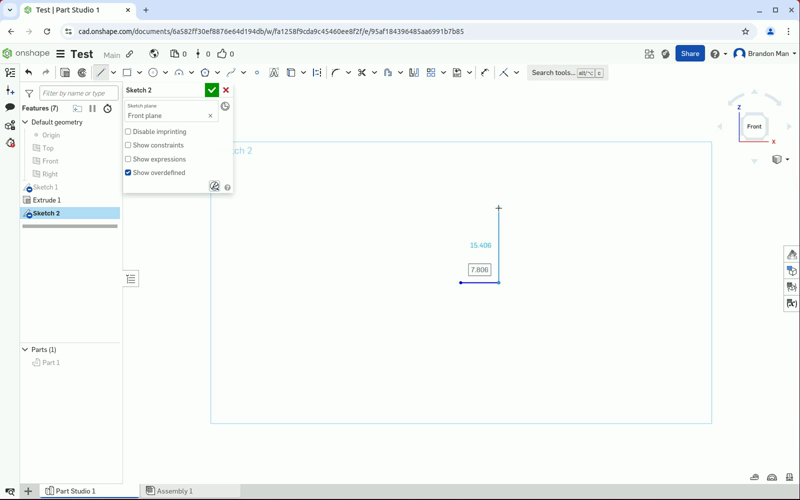
key_up(shift)
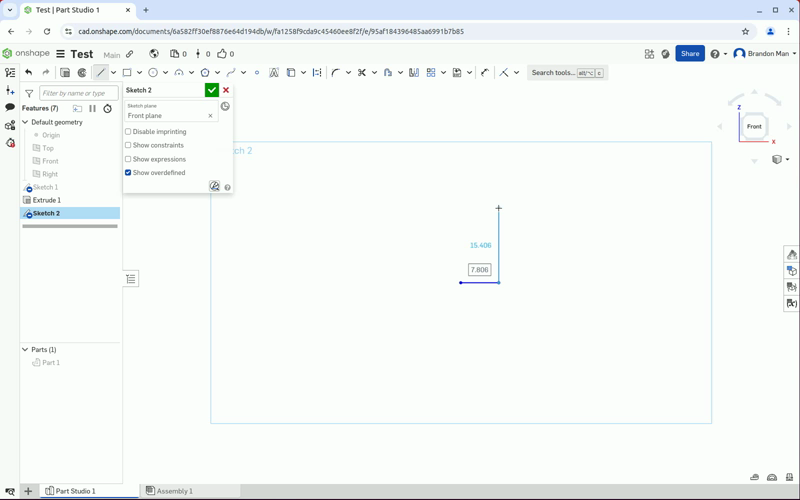
key_down(shift)
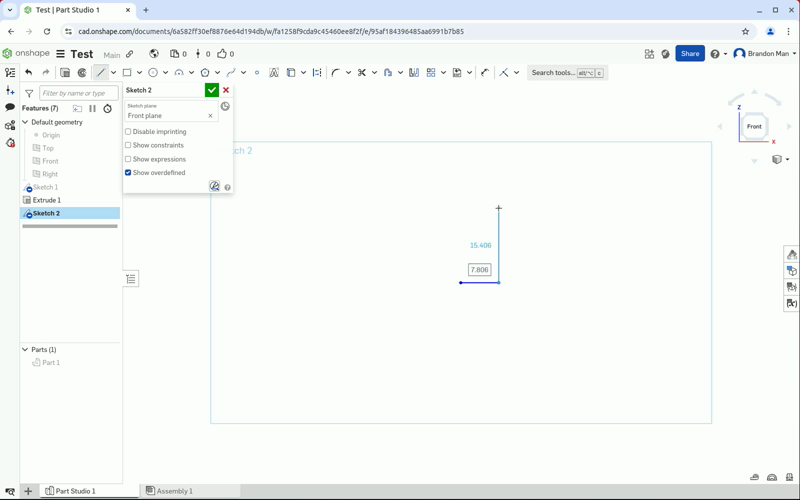
mouse_move(528, 207)
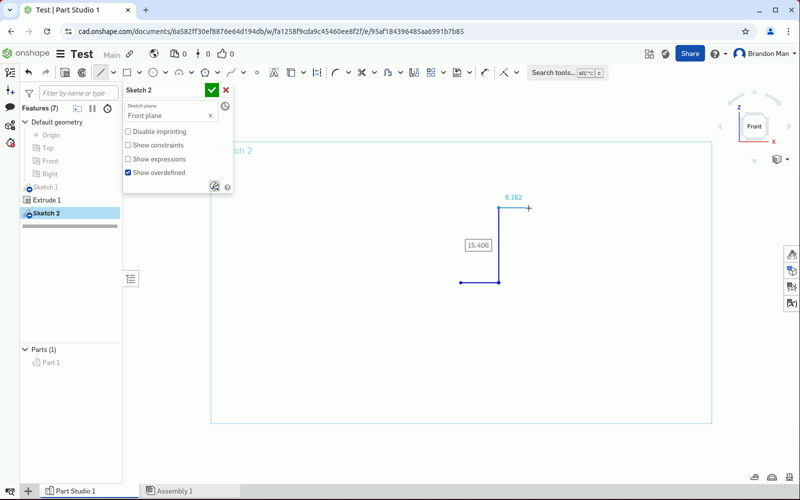
mouse_move(460, 207)
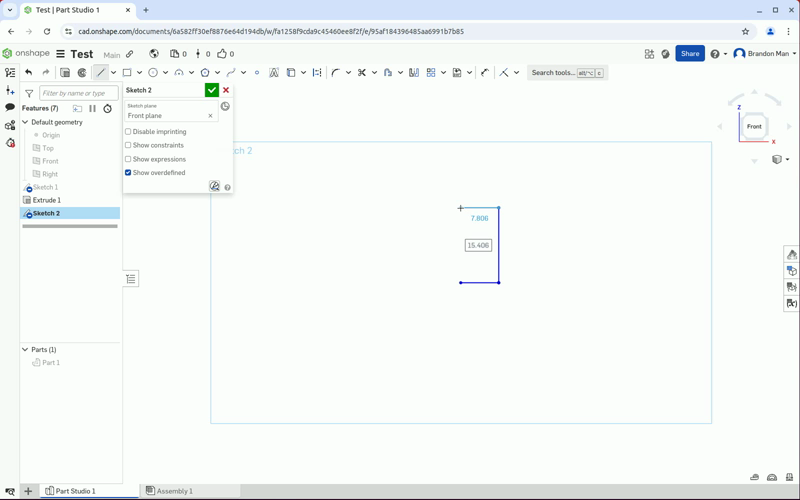
click(460, 207)
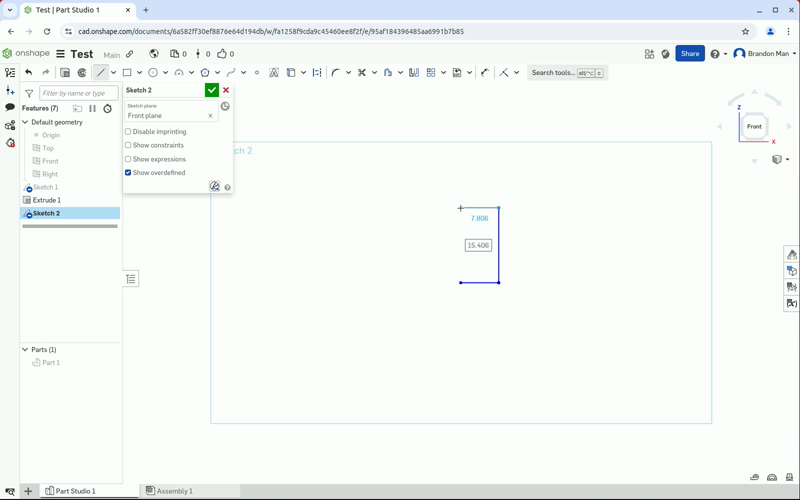
key_up(shift)
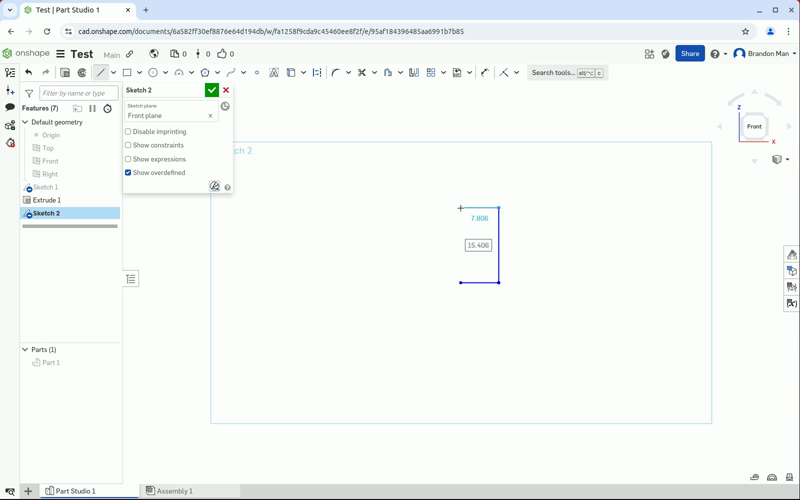
key_down(shift)
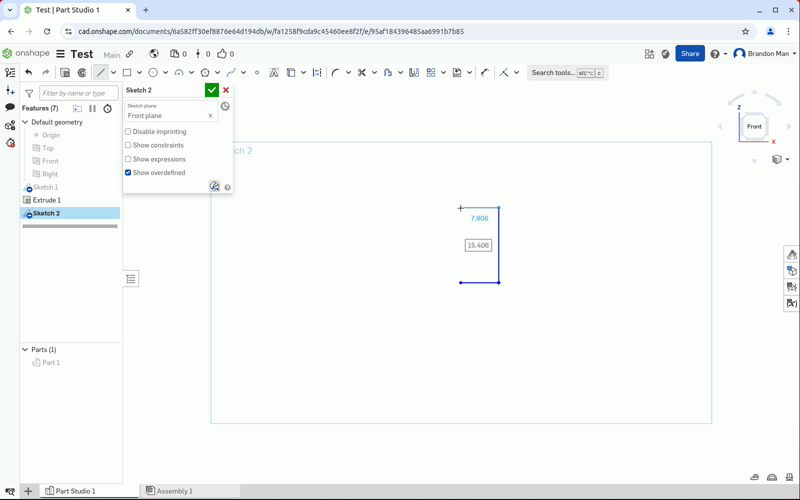
mouse_move(460, 282)
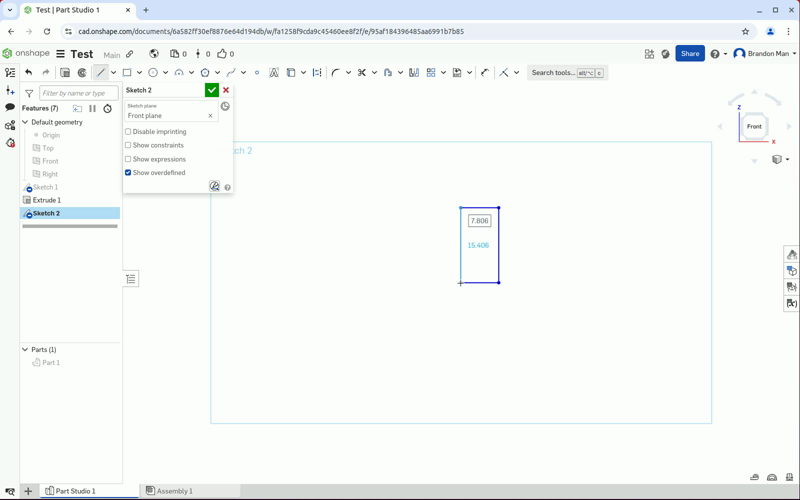
key_up(shift)
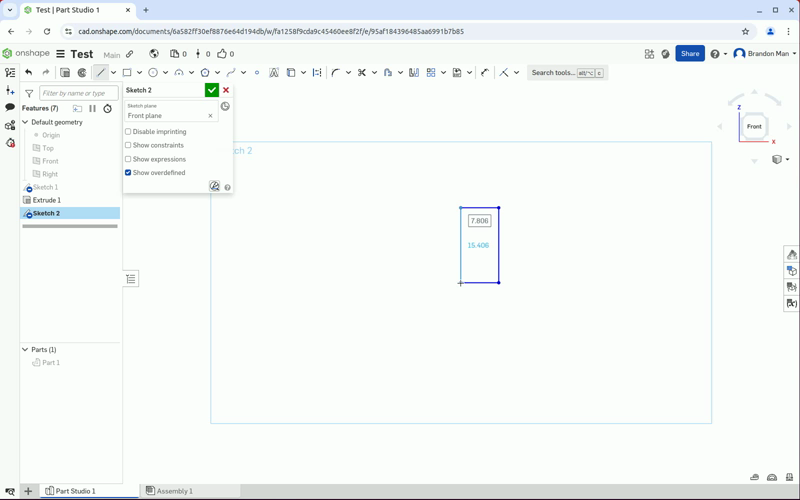
click(460, 282)
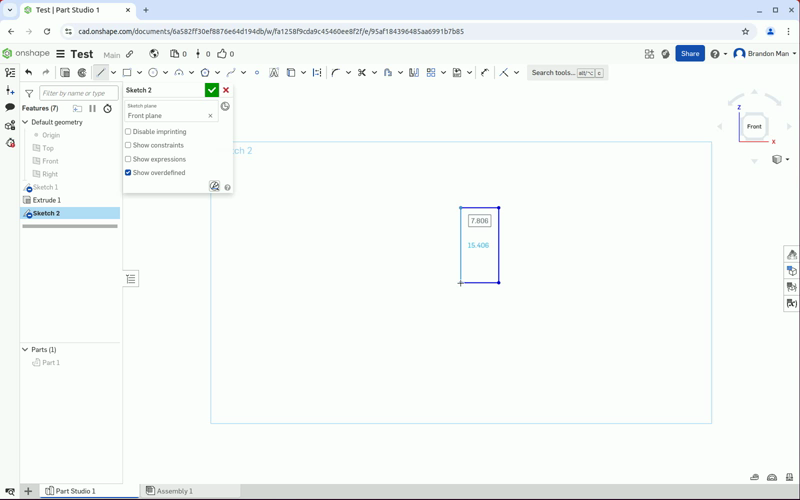
key(esc)
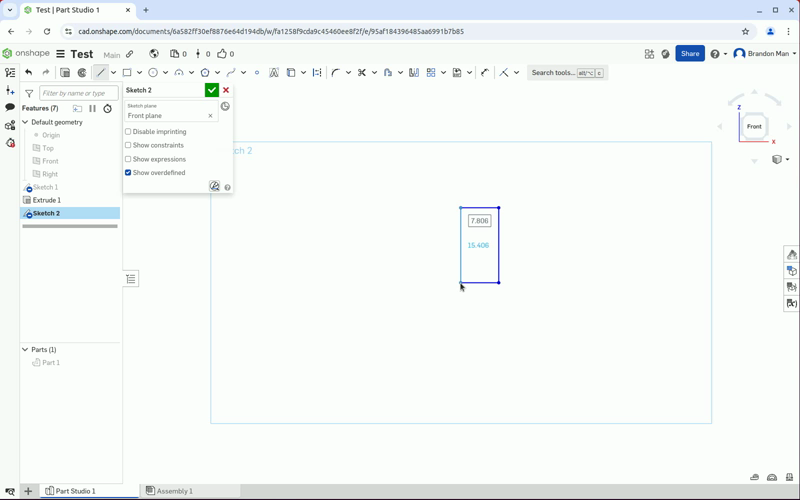
mouse_move(481, 241)
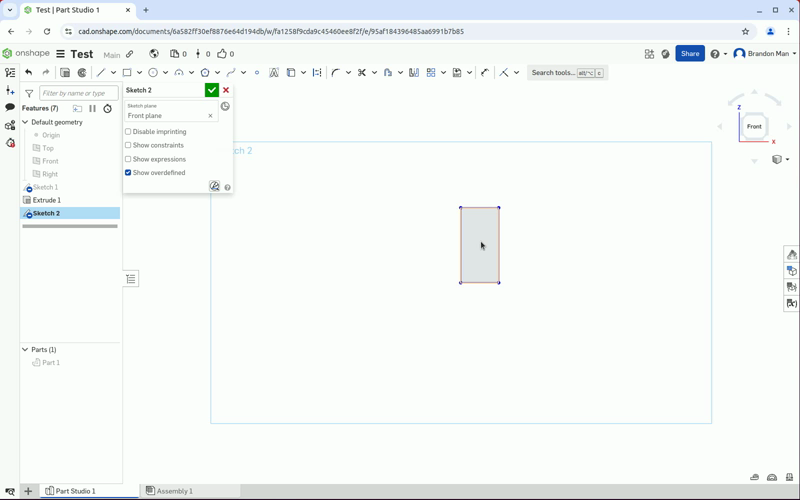
click(481, 241)
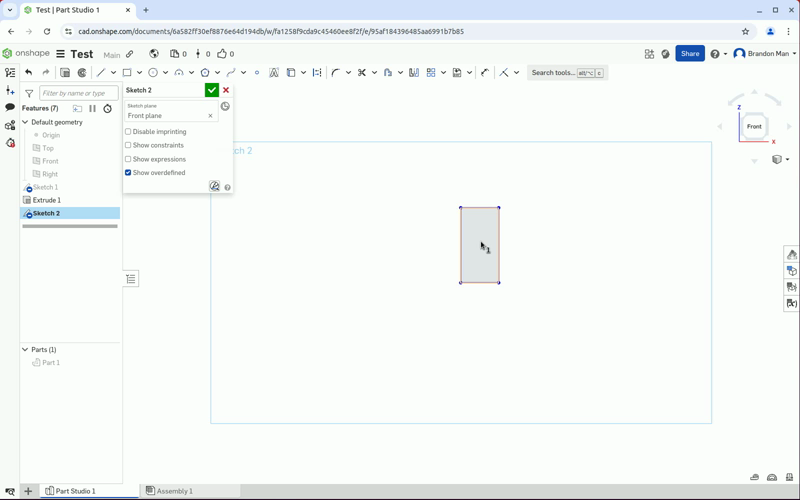
mouse_move(73, 352)
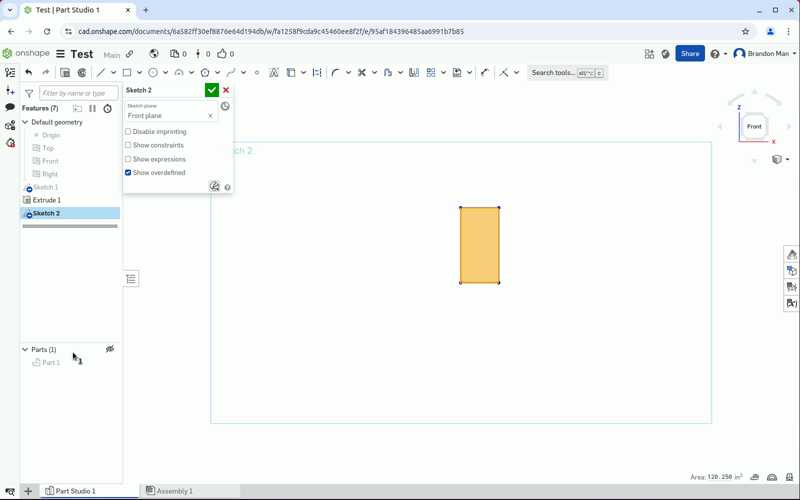
key(shift+y)
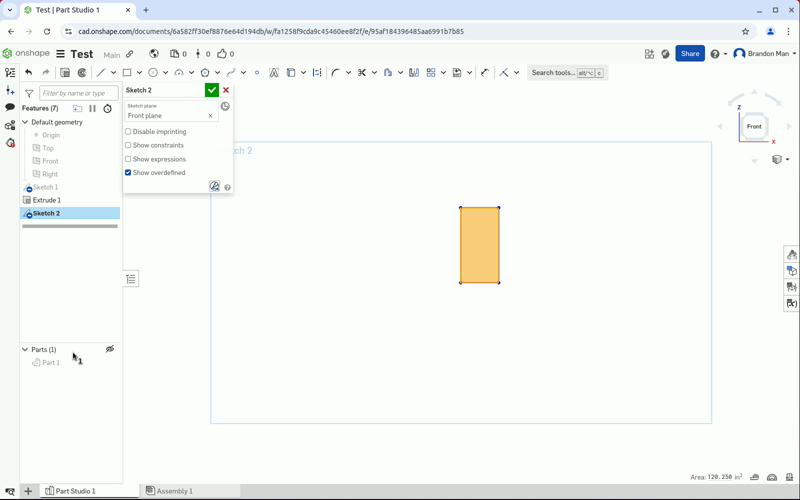
key(shift+e)
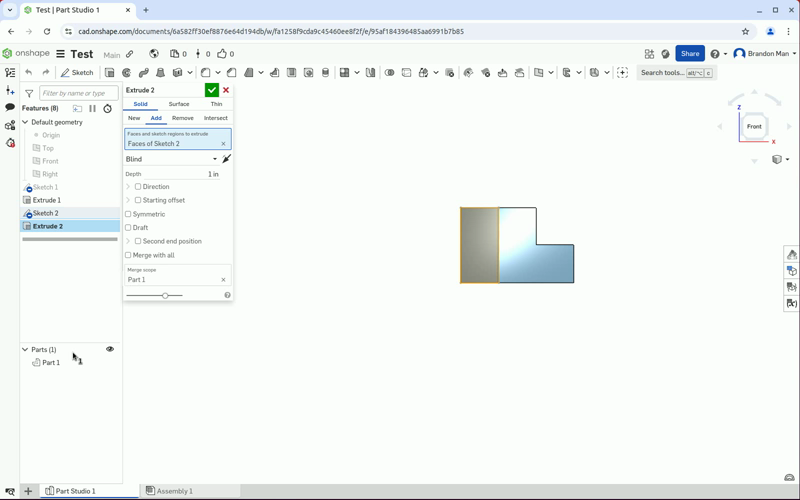
mouse_move(143, 106)
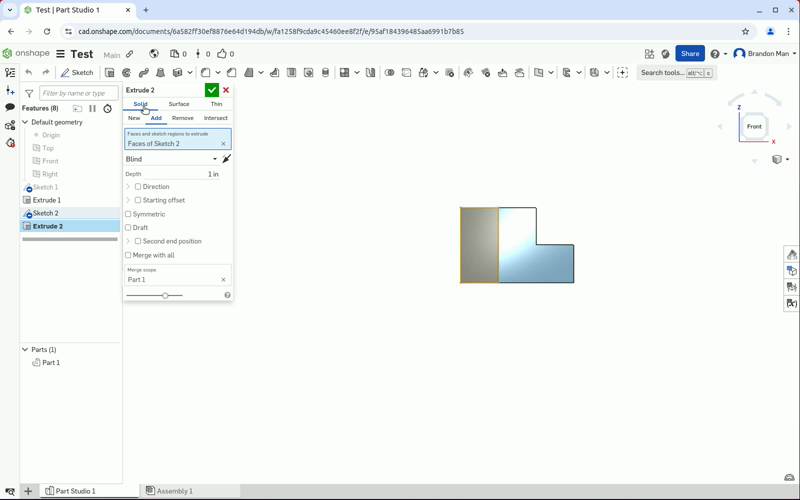
click(143, 106)
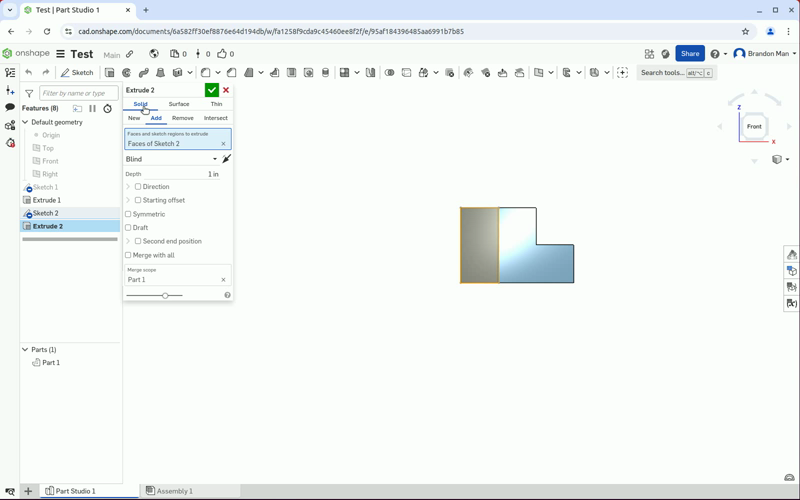
mouse_move(137, 120)
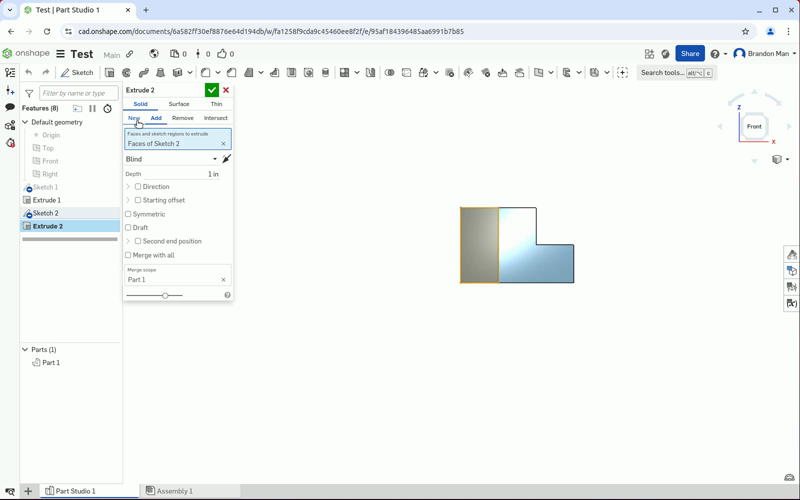
click(137, 120)
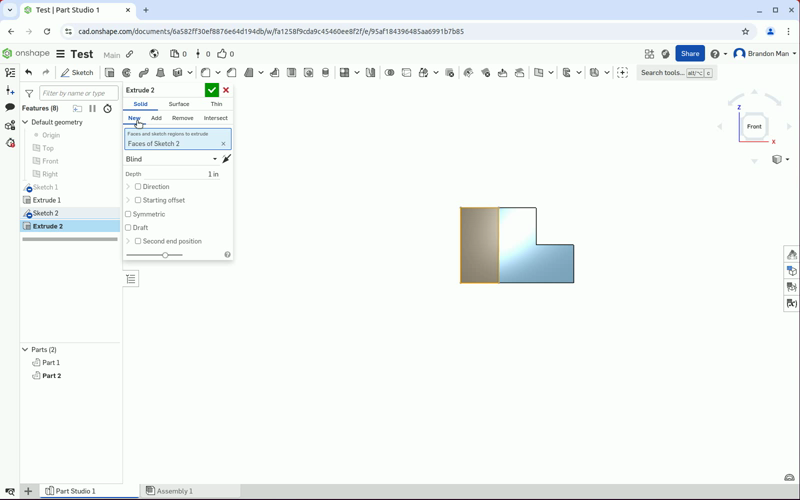
key(tab, 4)
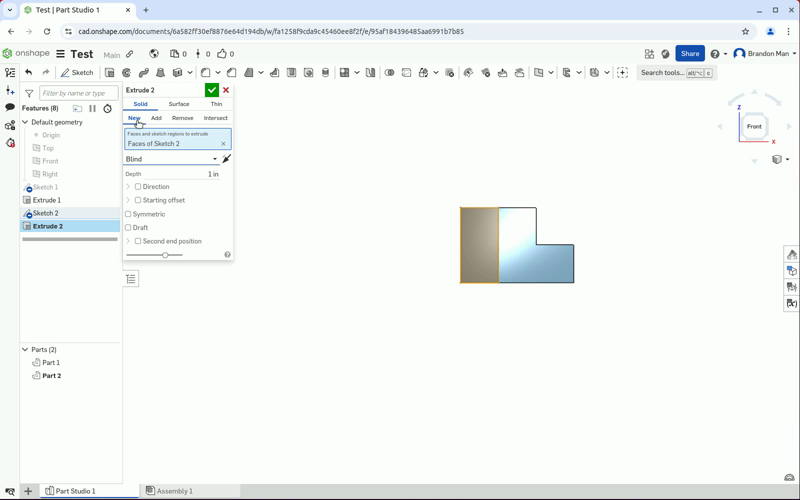
text(15.406)
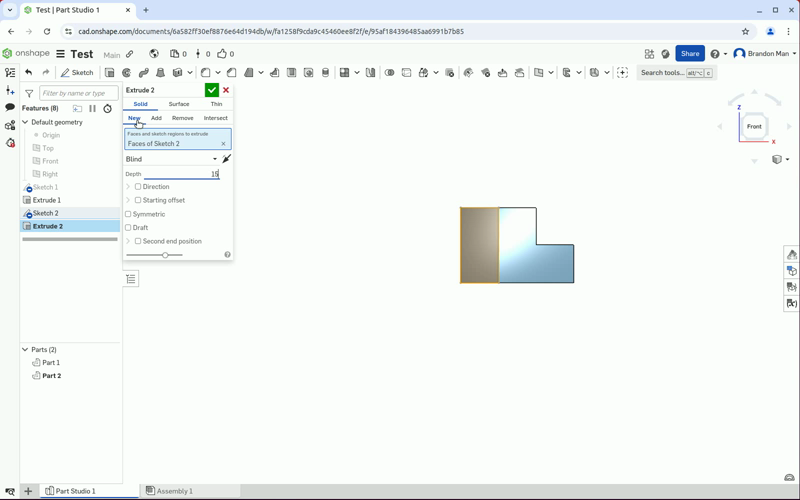
key(tab, 3)
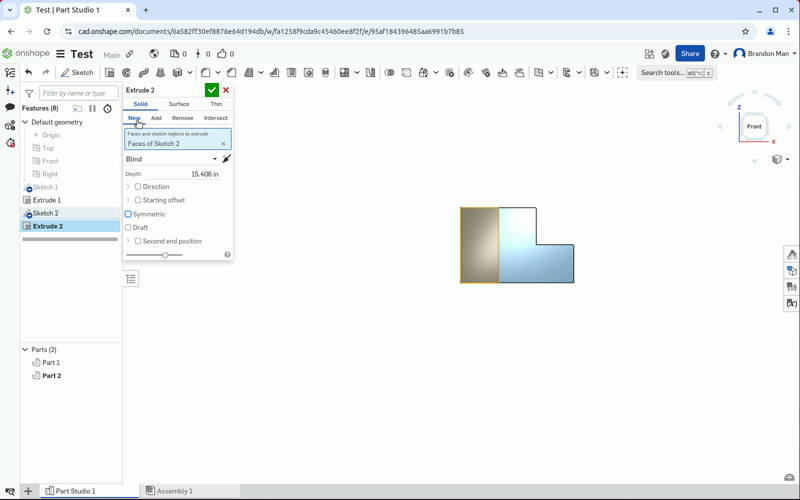
key(space)
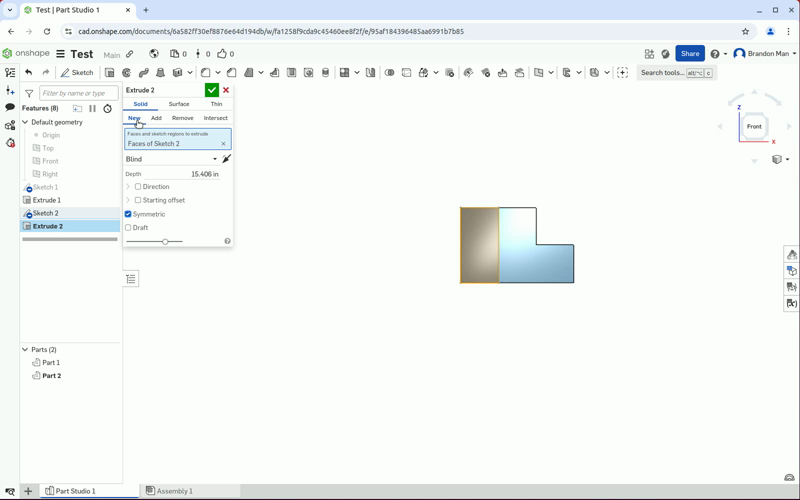
key(enter)
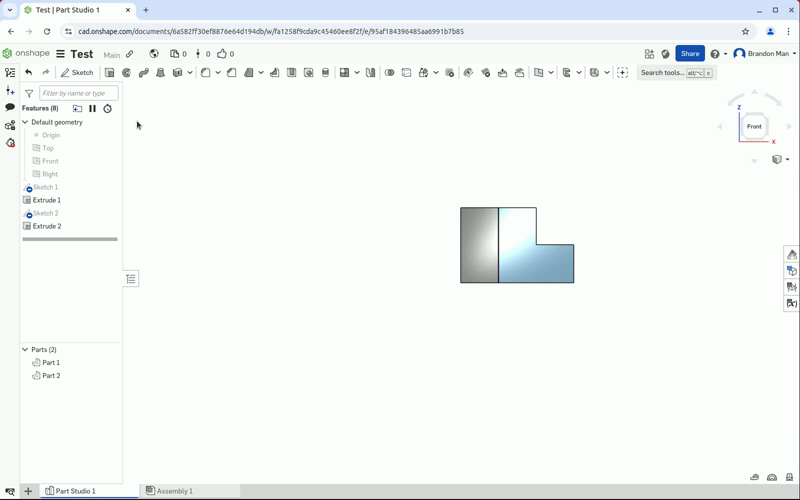
key(shift+h)
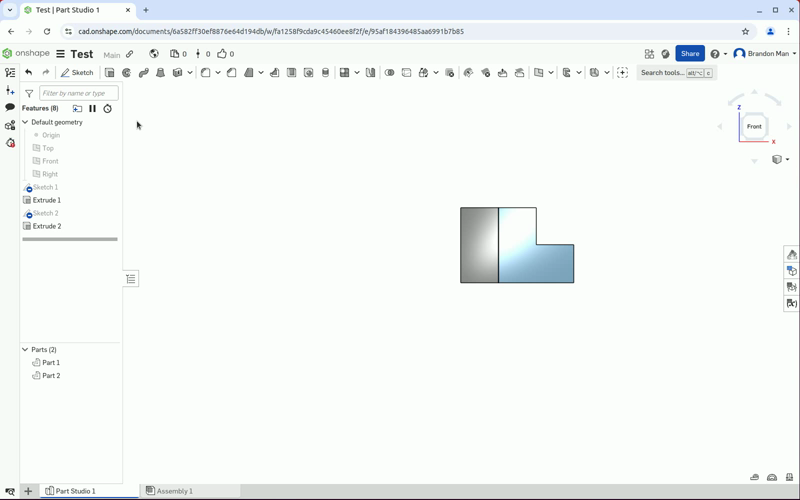
key(shift+h)
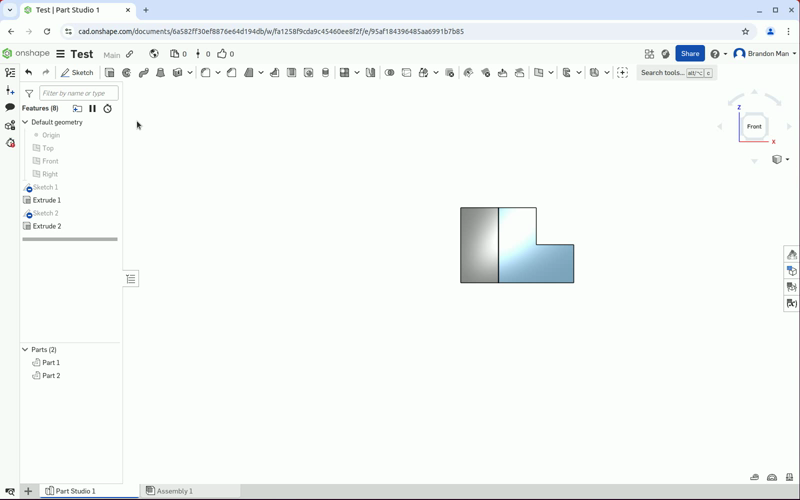
key(shift+7)
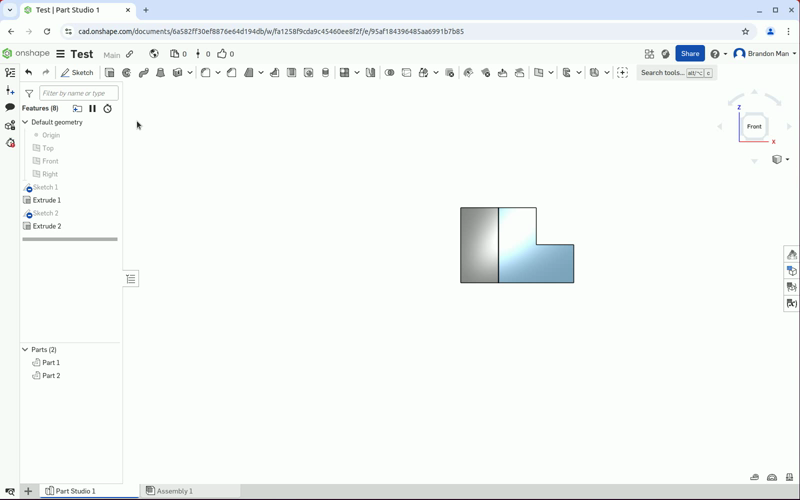
key(left, 2)
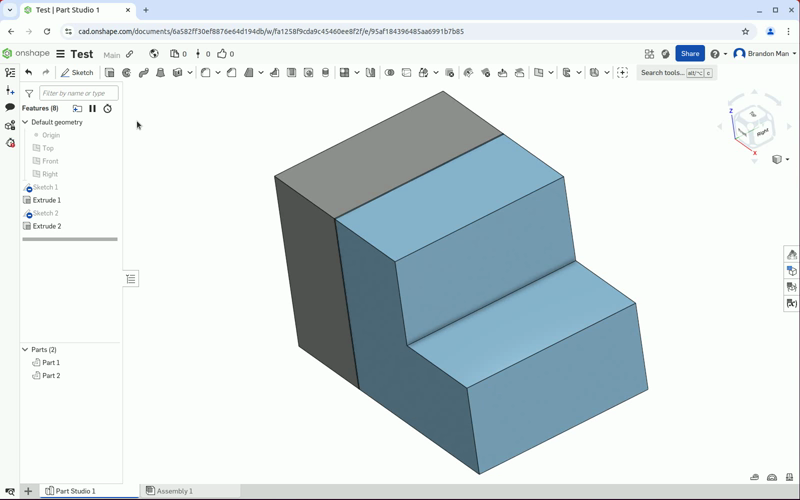
key(down, 2)
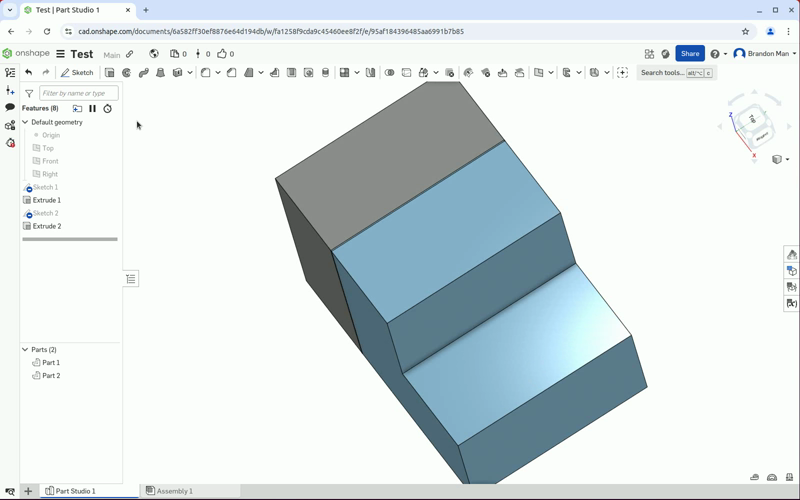
key(up, 2)
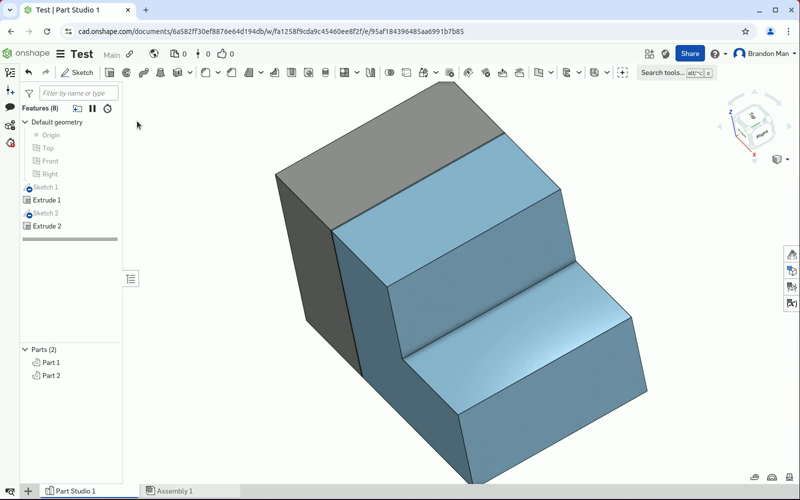
key(right, 2)
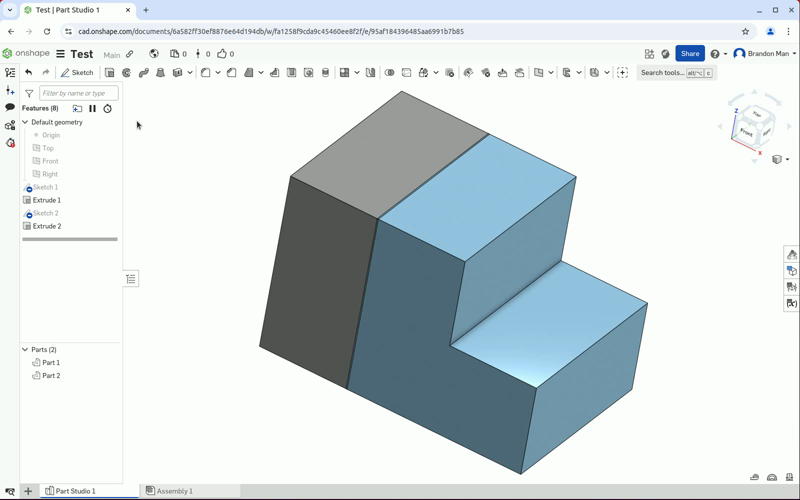
mouse_move(73, 189)
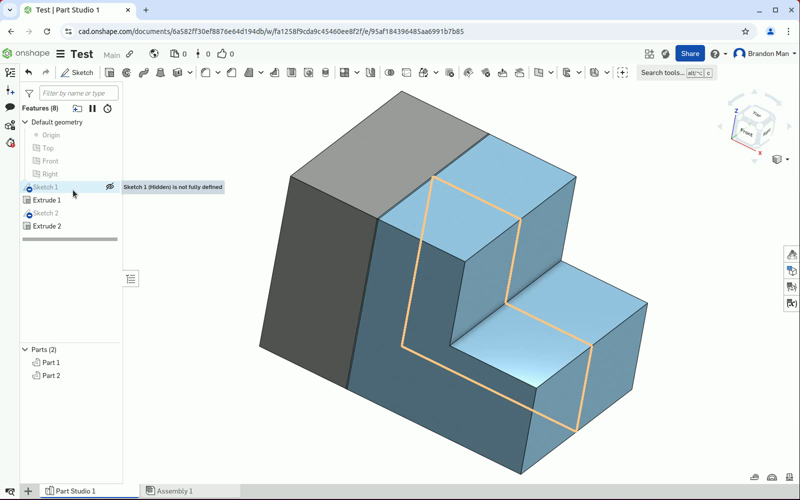
click(73, 189)